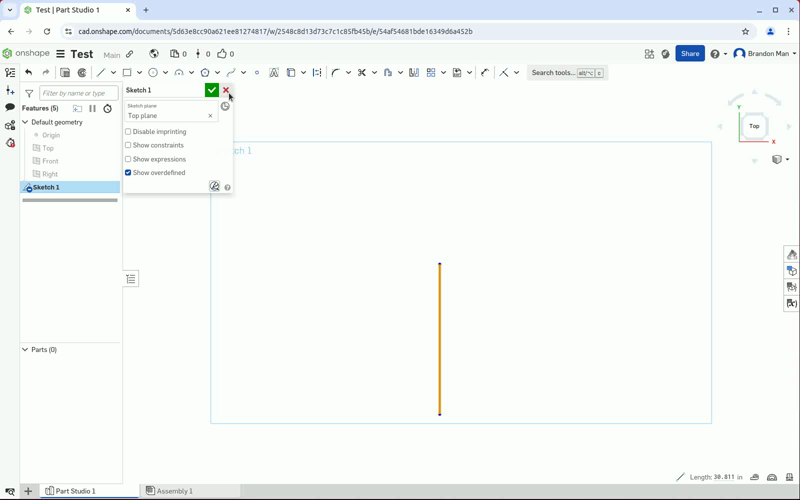
key(shift+h)
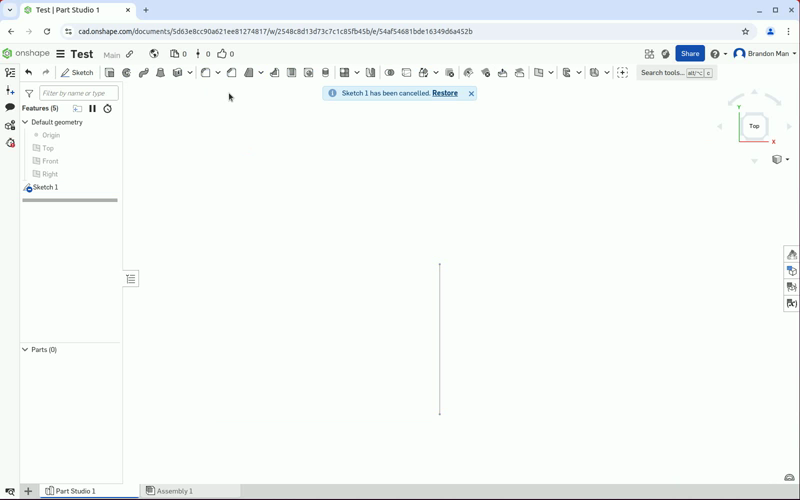
key(shift+s)
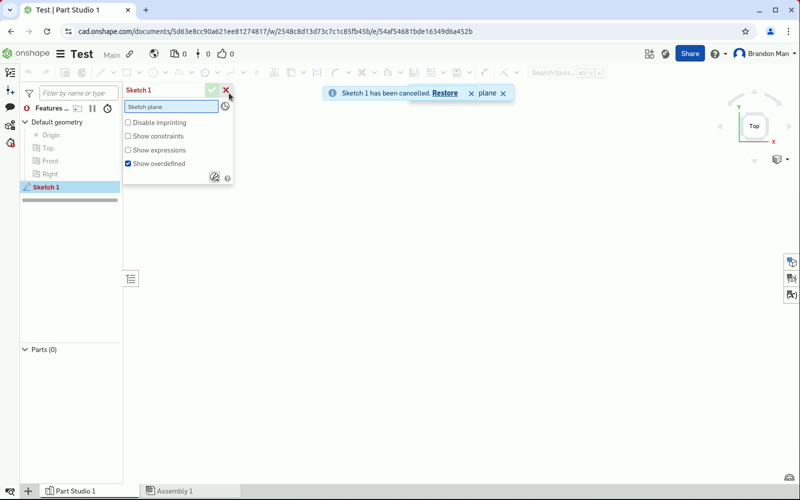
mouse_move(73, 150)
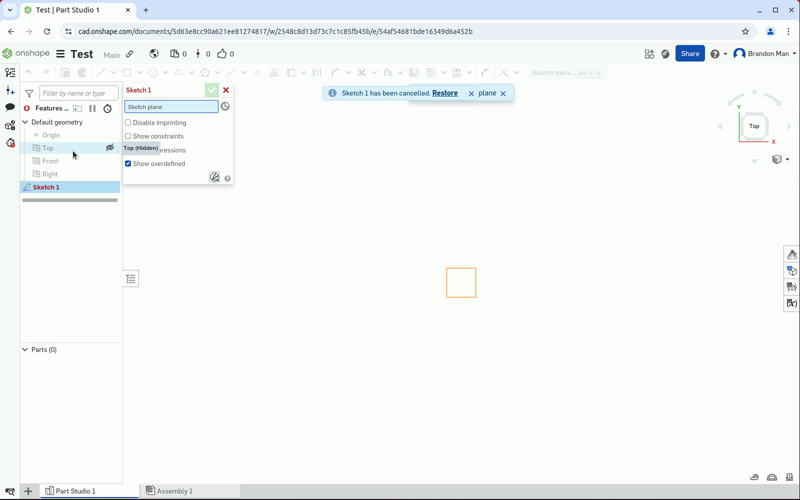
click(73, 150)
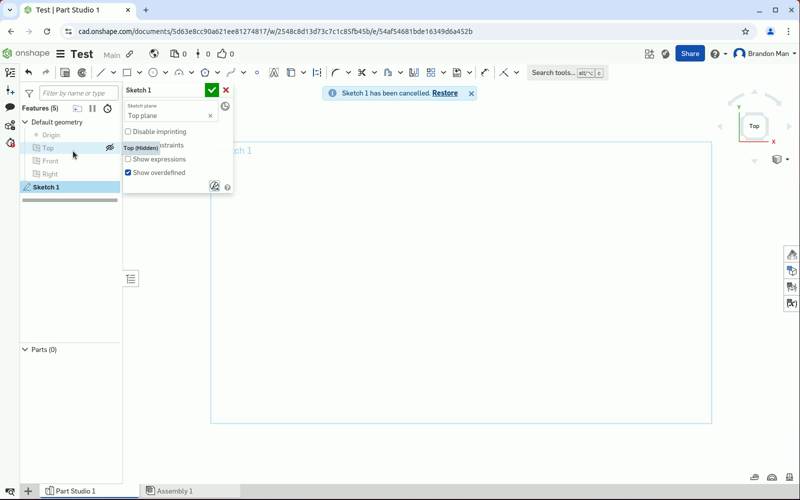
mouse_move(73, 352)
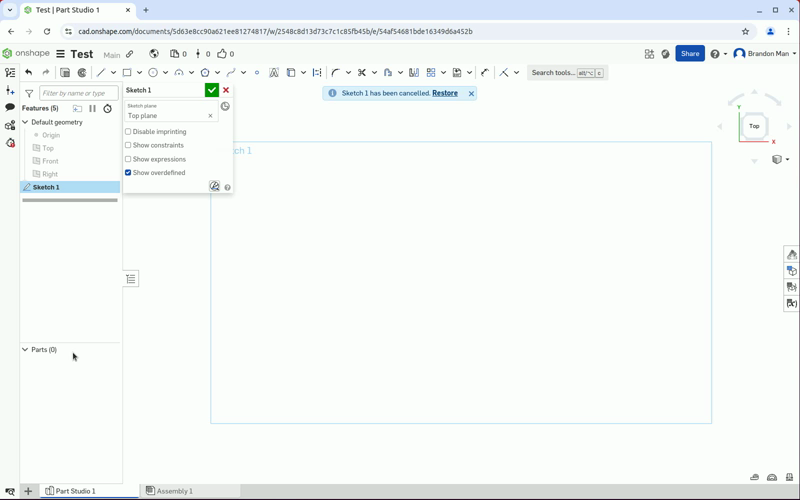
key(y)
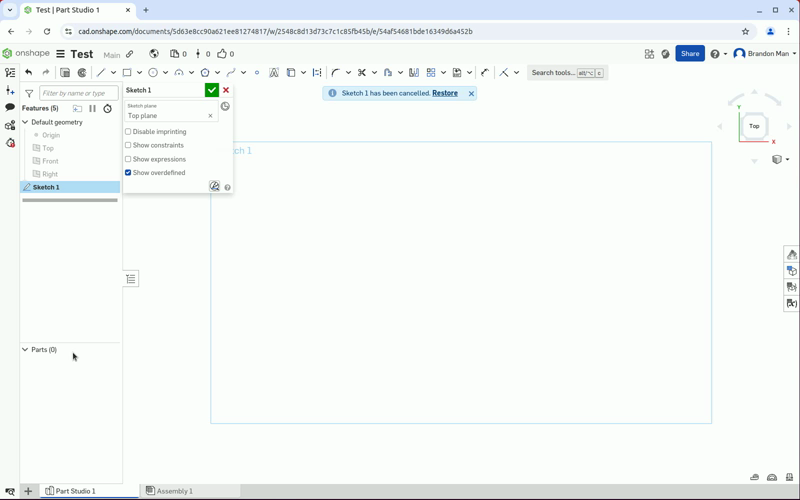
key(c)
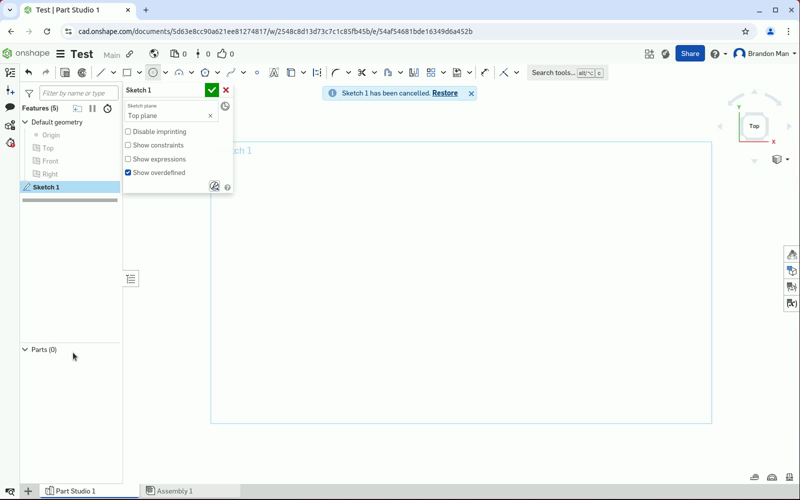
key_down(shift)
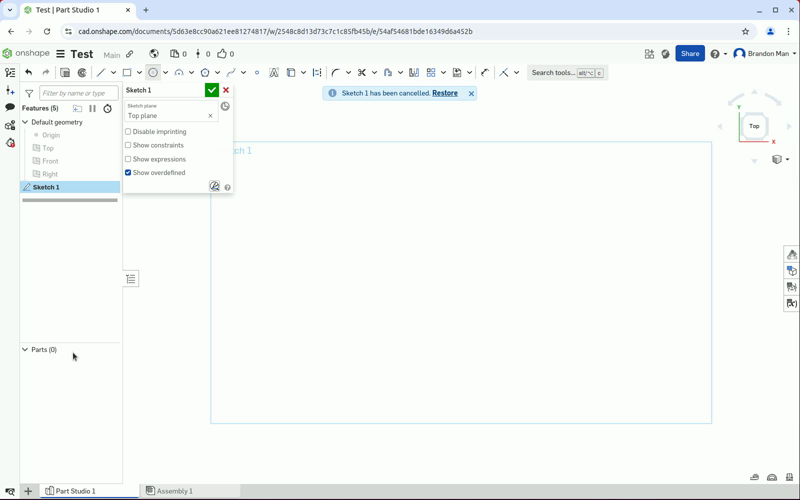
mouse_move(461, 282)
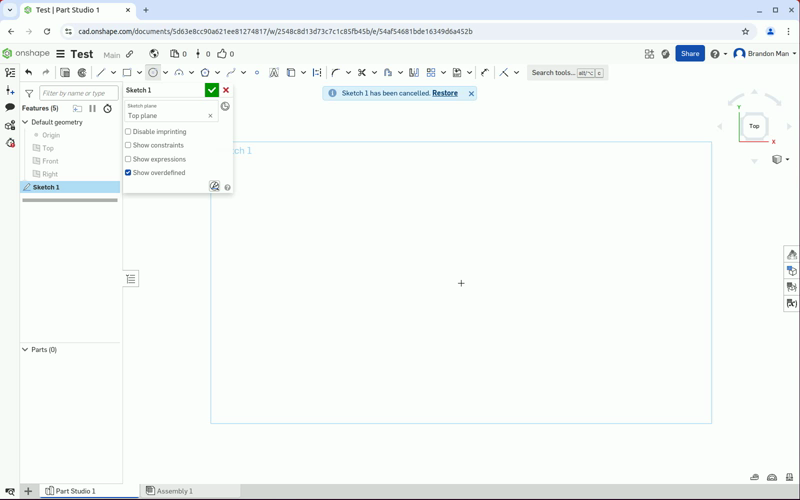
click(461, 282)
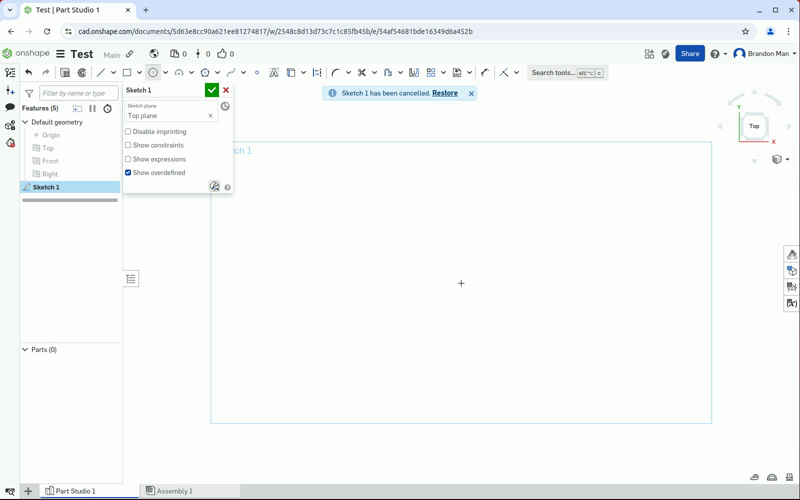
key_up(shift)
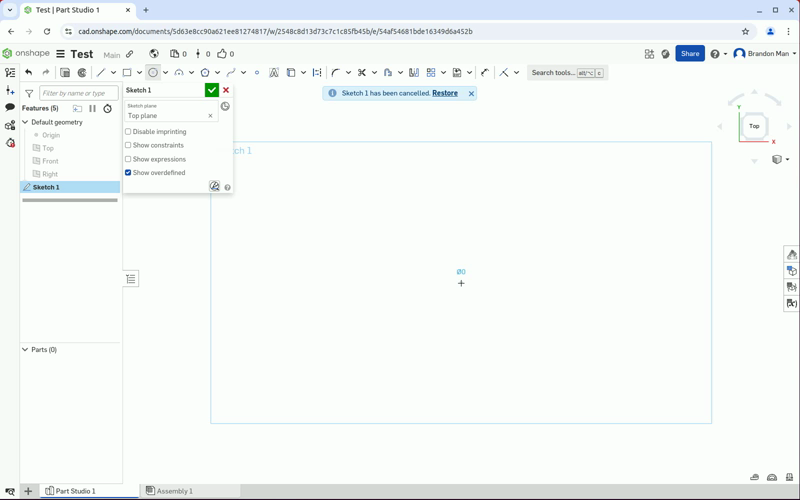
mouse_move(544, 282)
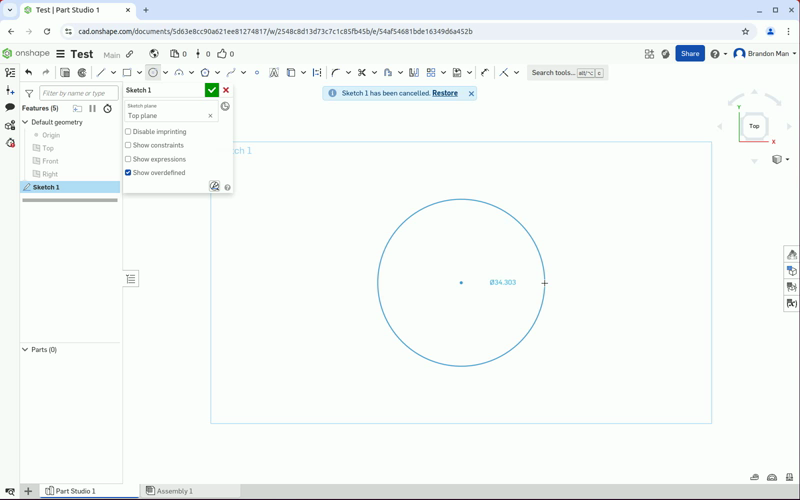
click(544, 282)
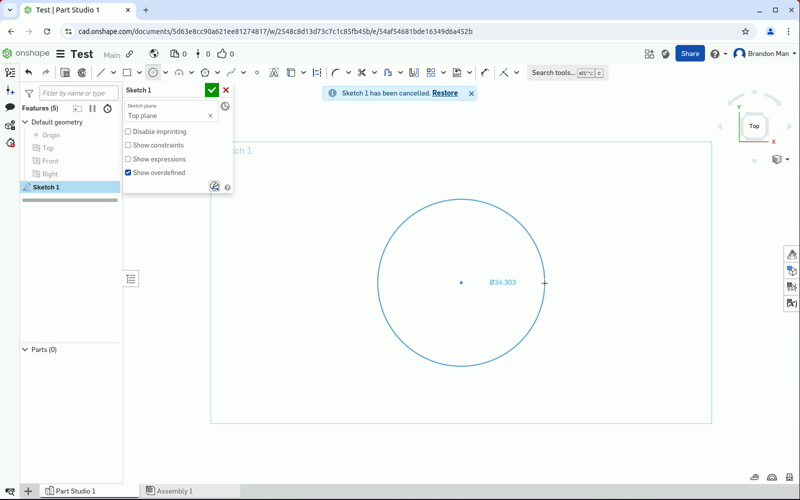
key(esc)
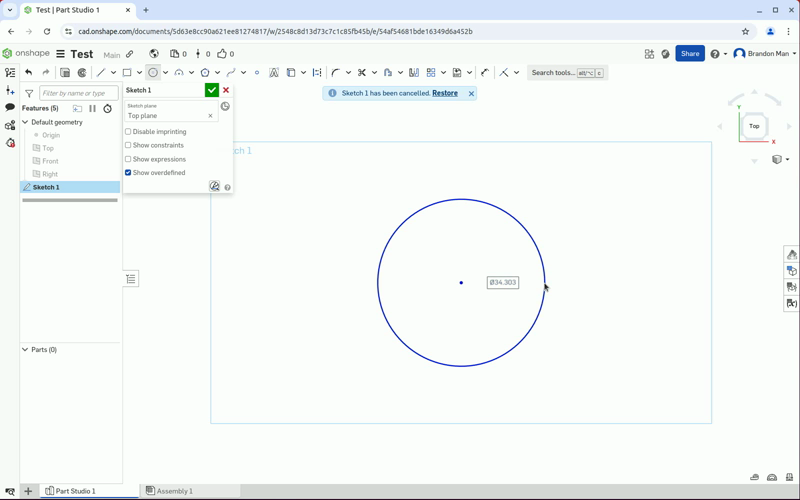
mouse_move(504, 235)
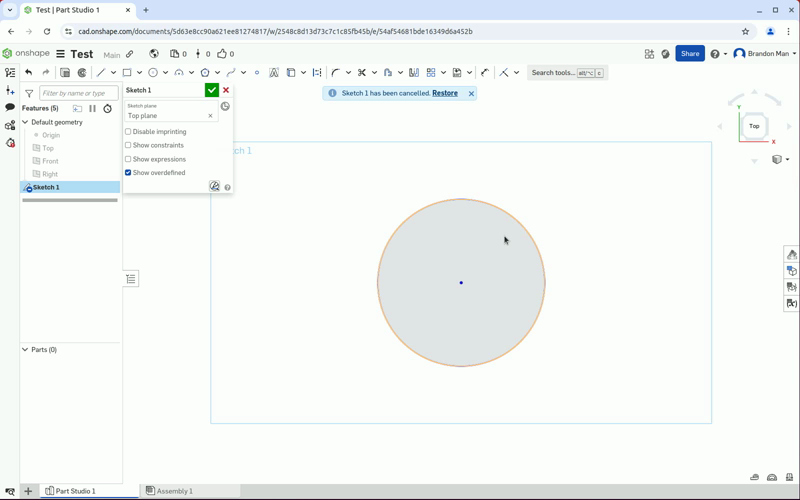
click(504, 235)
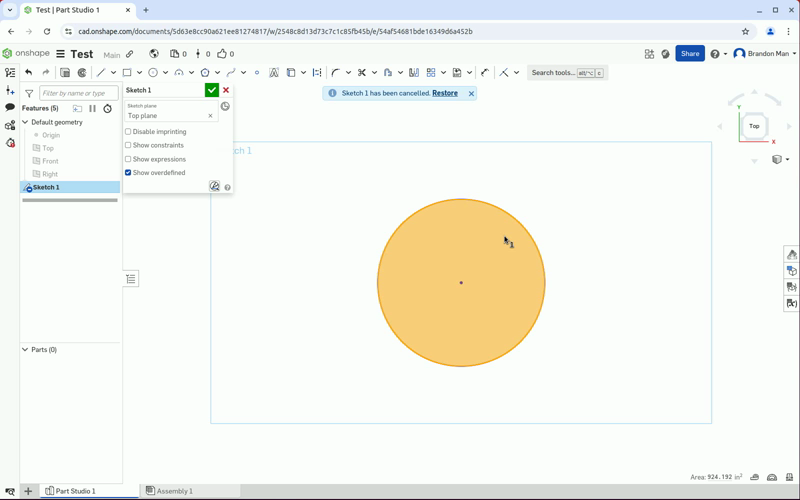
mouse_move(73, 352)
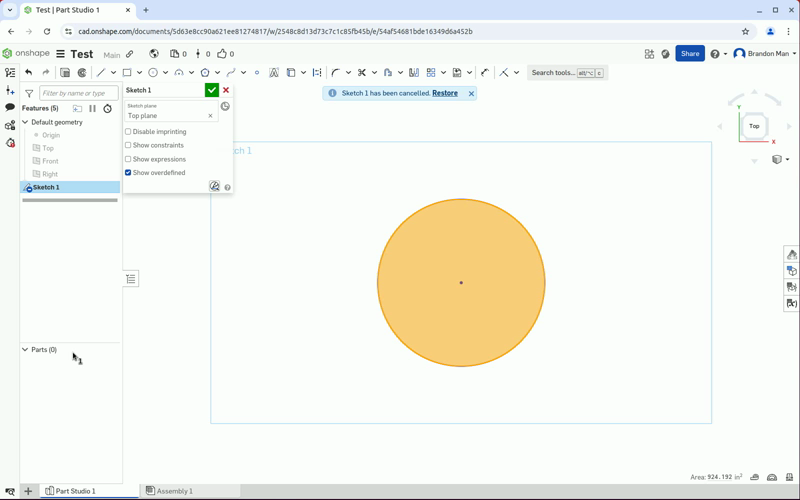
key(shift+y)
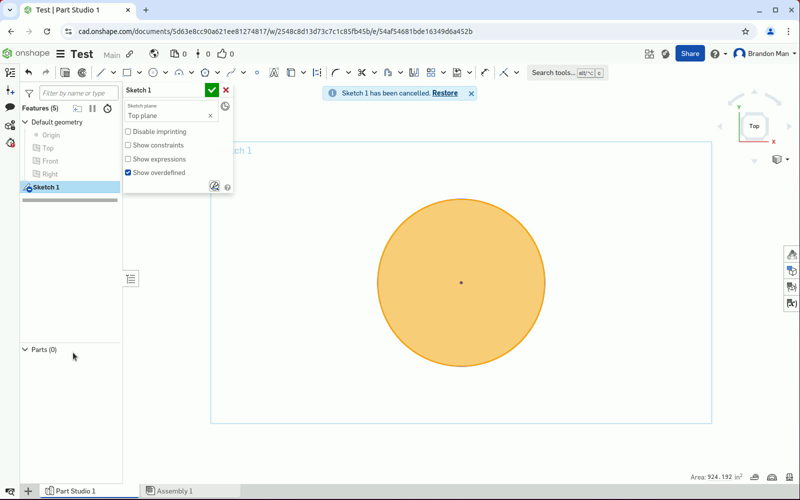
key(shift+e)
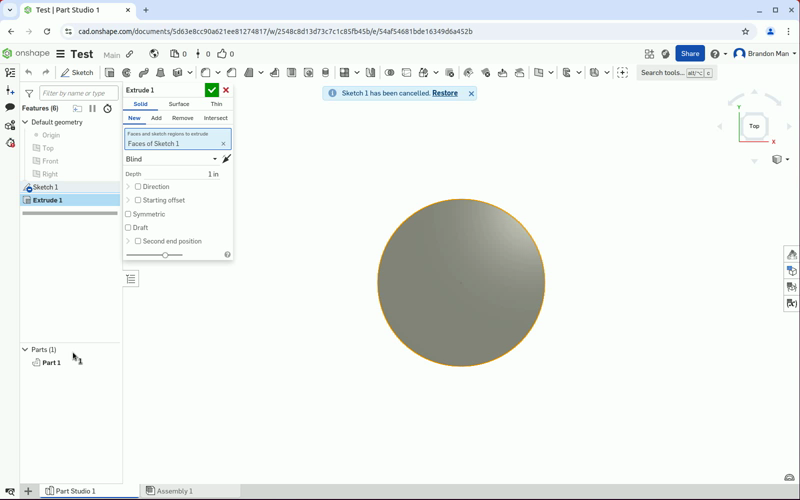
mouse_move(143, 106)
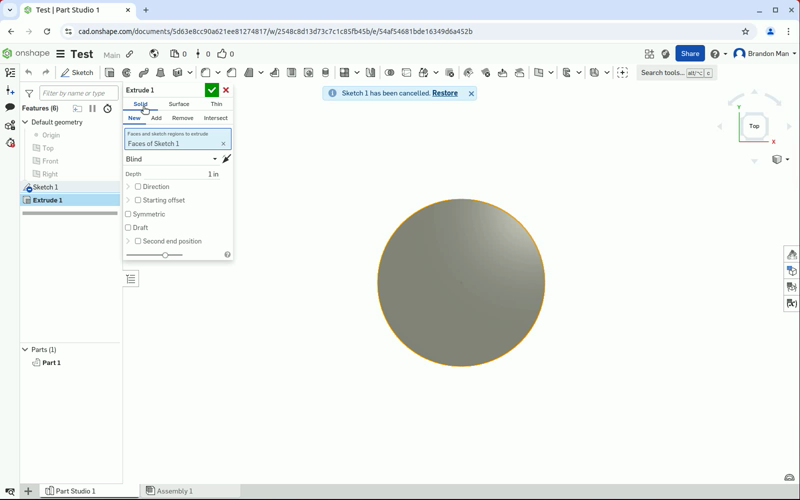
click(143, 106)
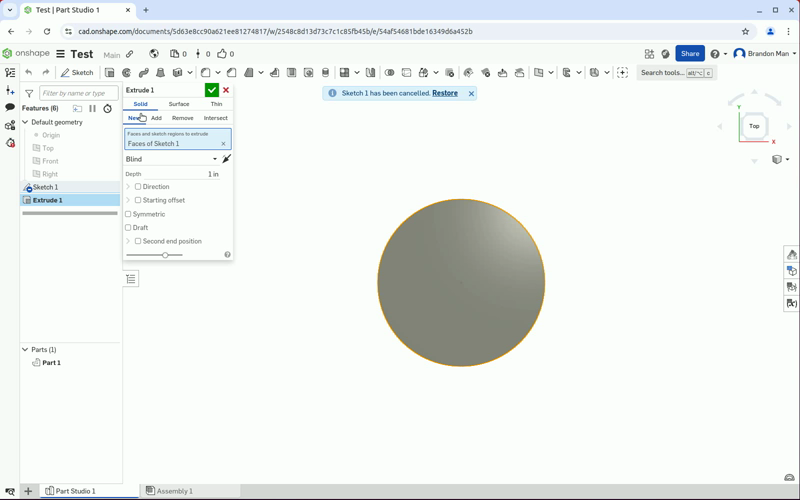
mouse_move(137, 120)
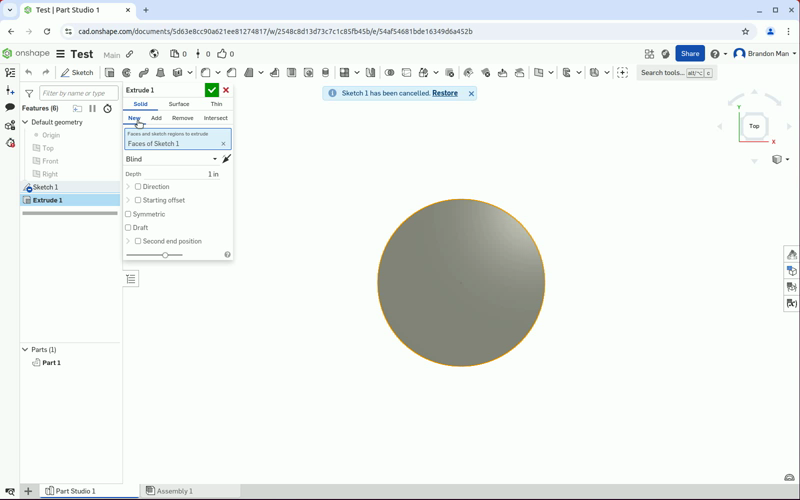
click(137, 120)
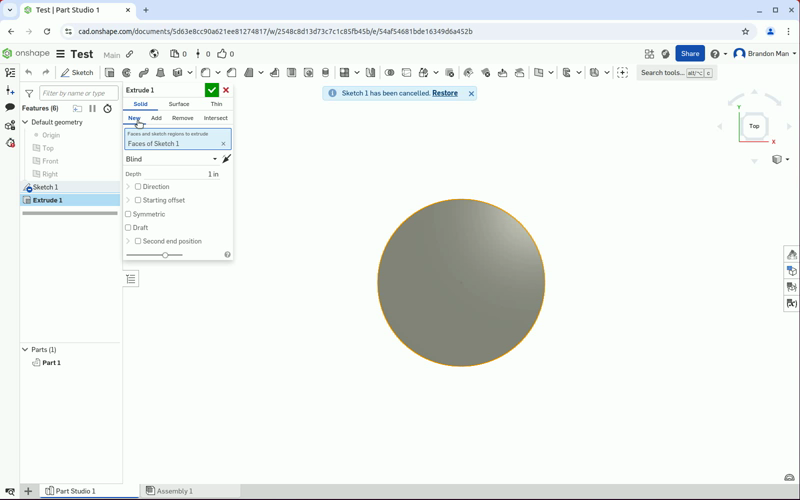
key(tab, 4)
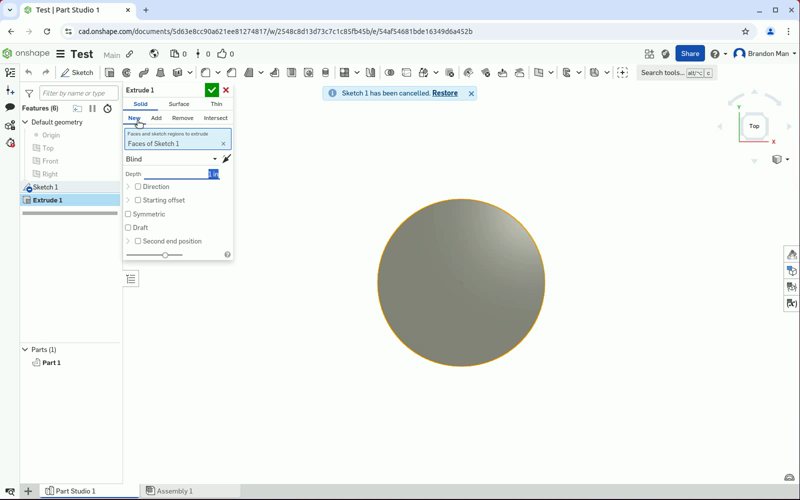
text(-5.777)
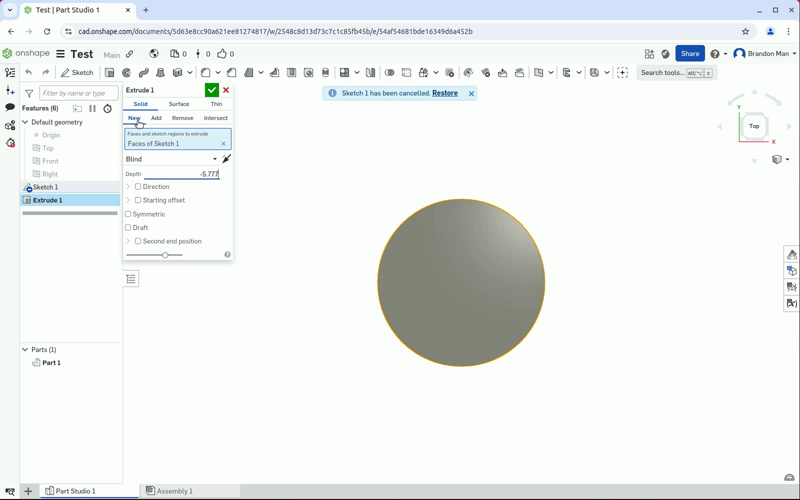
key(enter)
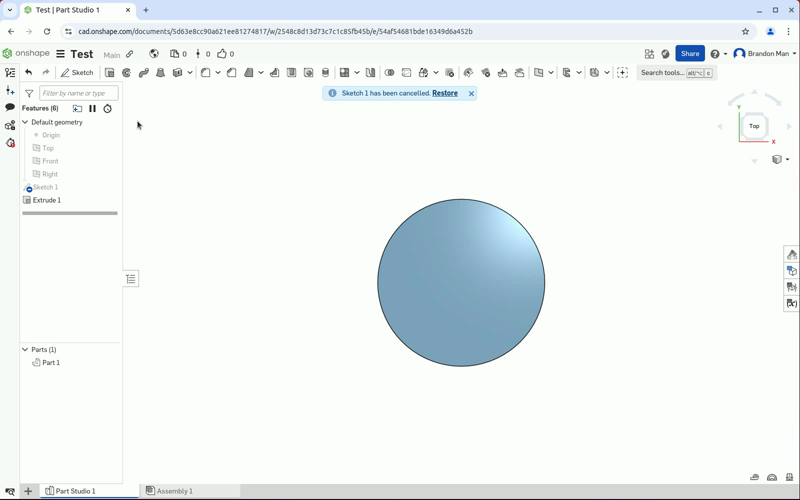
key(shift+h)
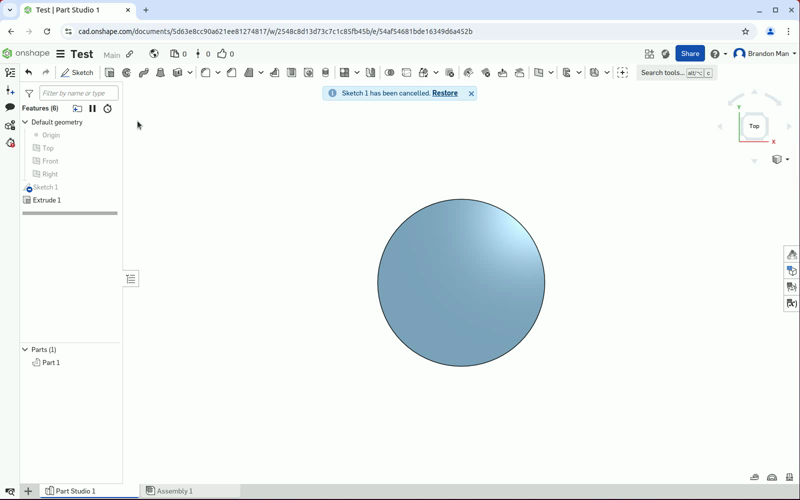
key(shift+h)
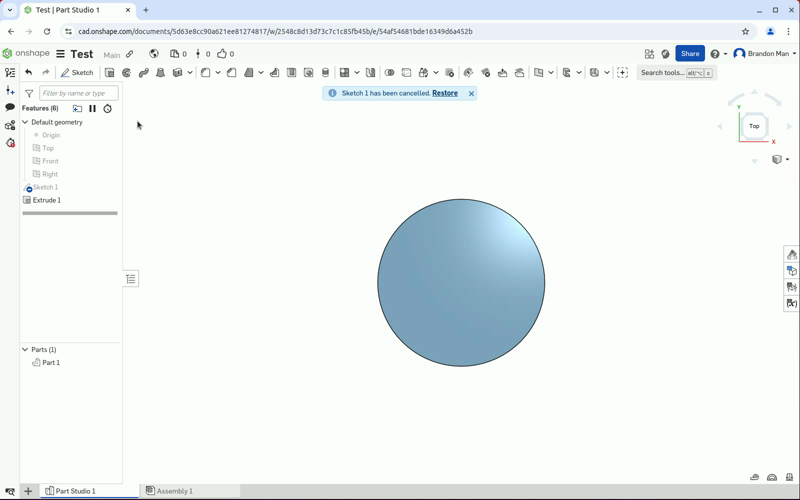
mouse_move(73, 189)
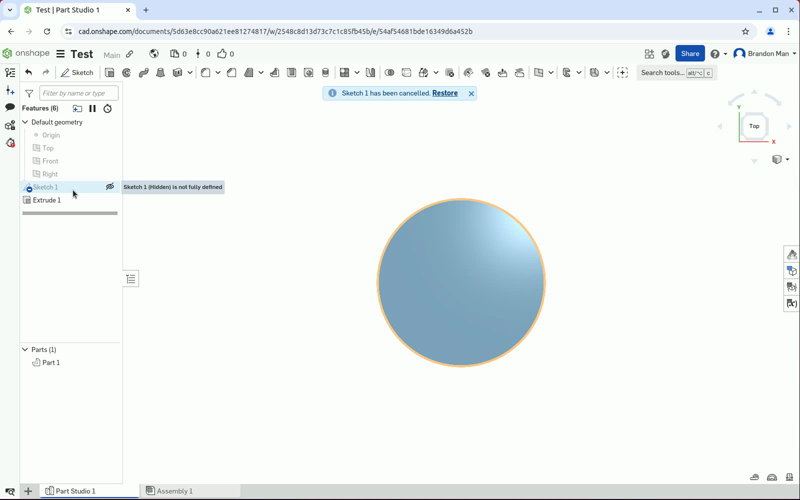
click(73, 189)
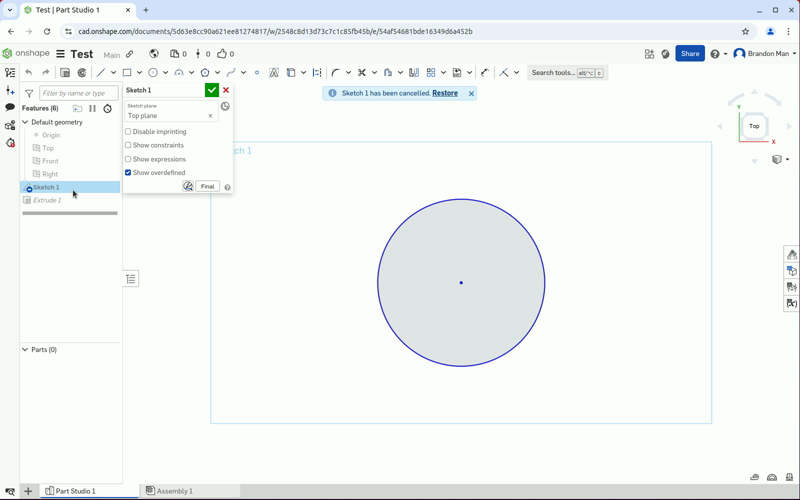
mouse_move(229, 92)
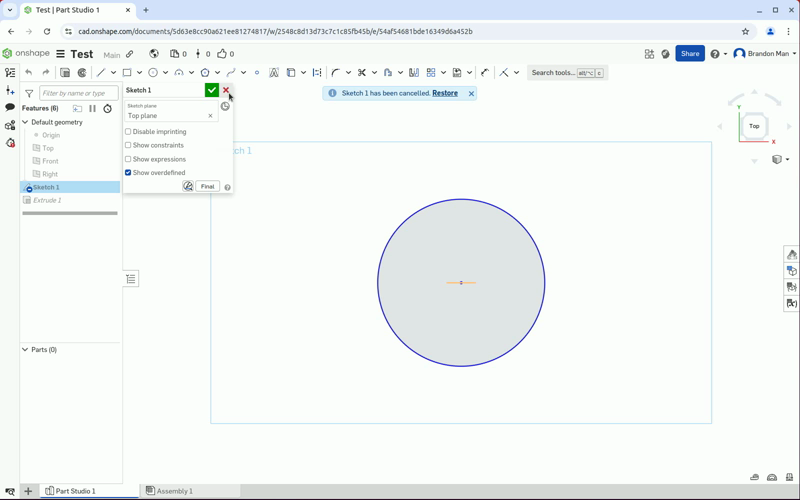
click(229, 92)
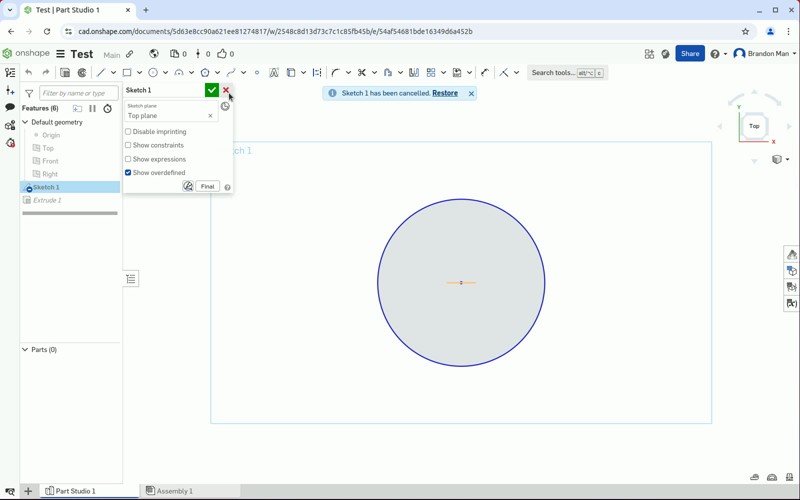
key(shift+s)
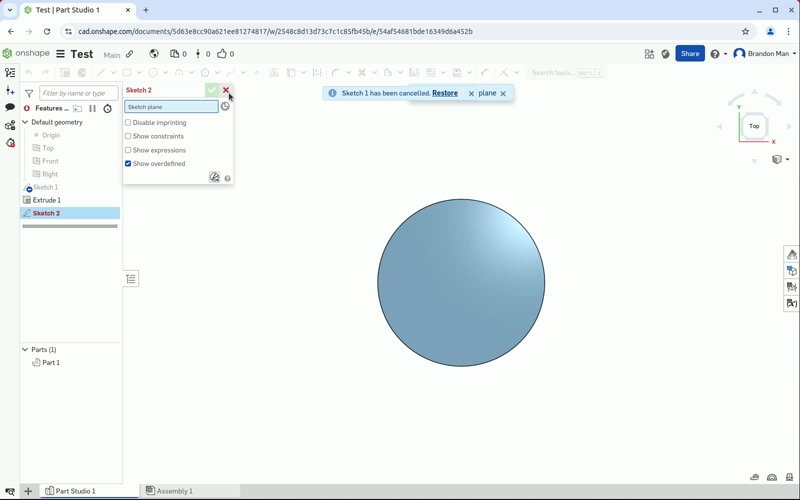
mouse_move(73, 150)
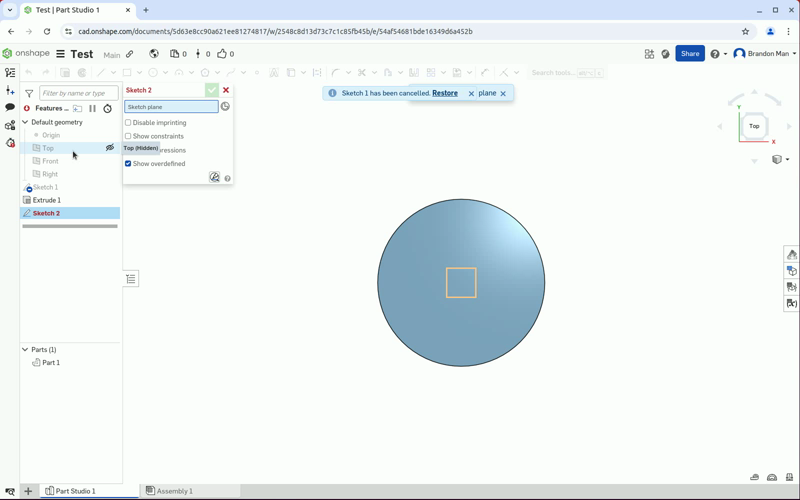
click(73, 150)
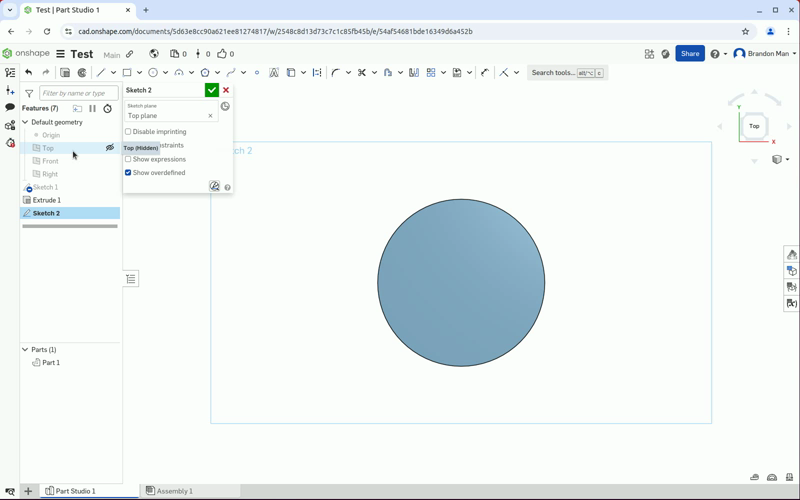
mouse_move(73, 352)
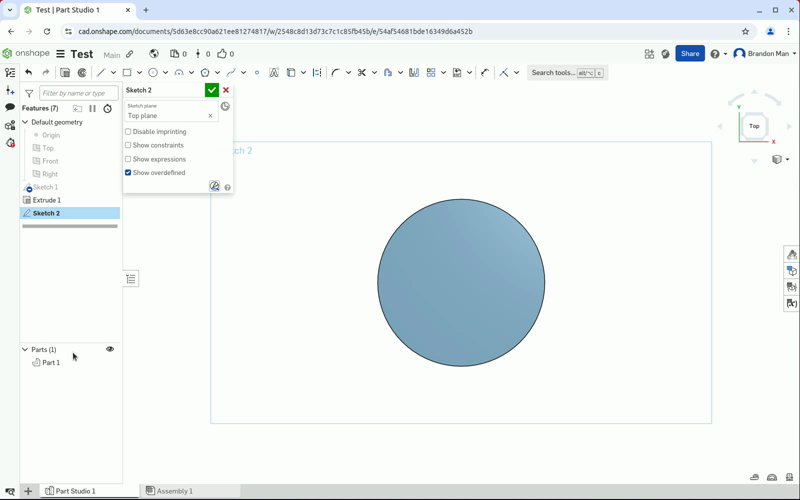
key(y)
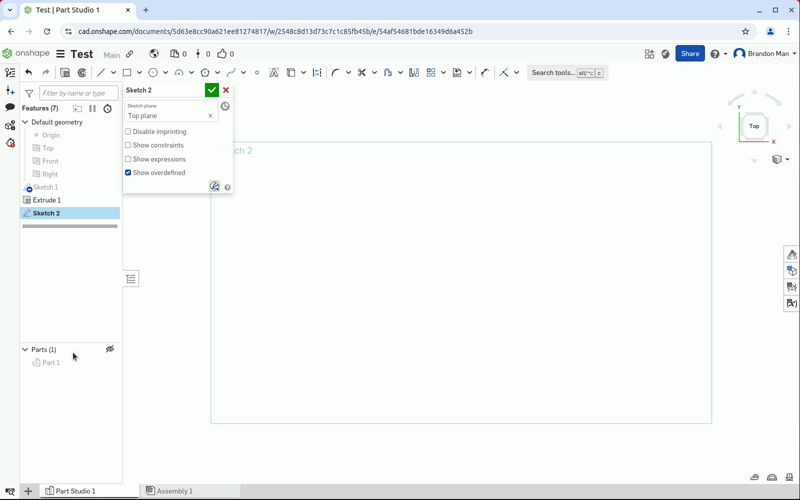
key(c)
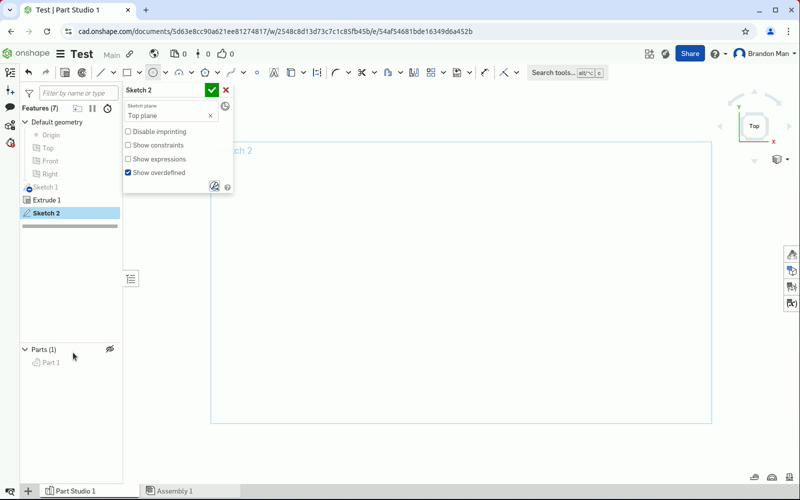
key_down(shift)
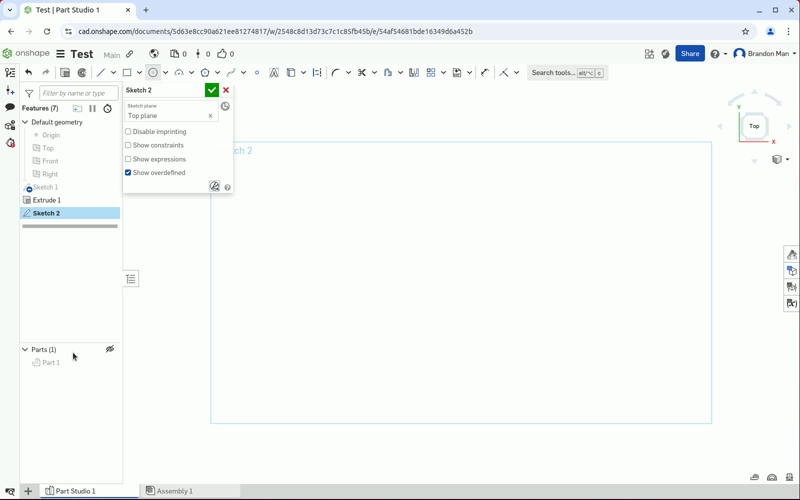
mouse_move(461, 282)
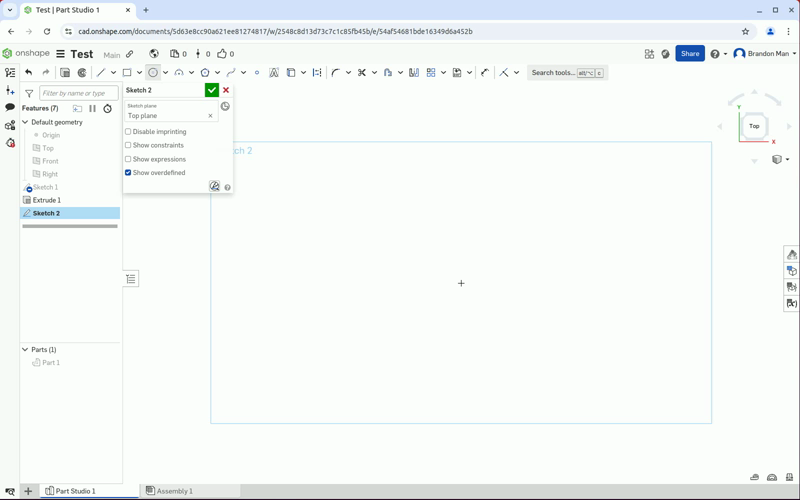
click(461, 282)
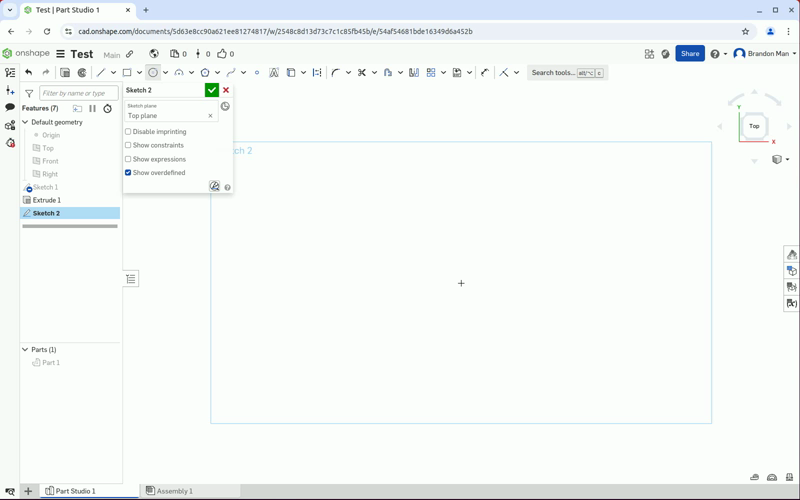
key_up(shift)
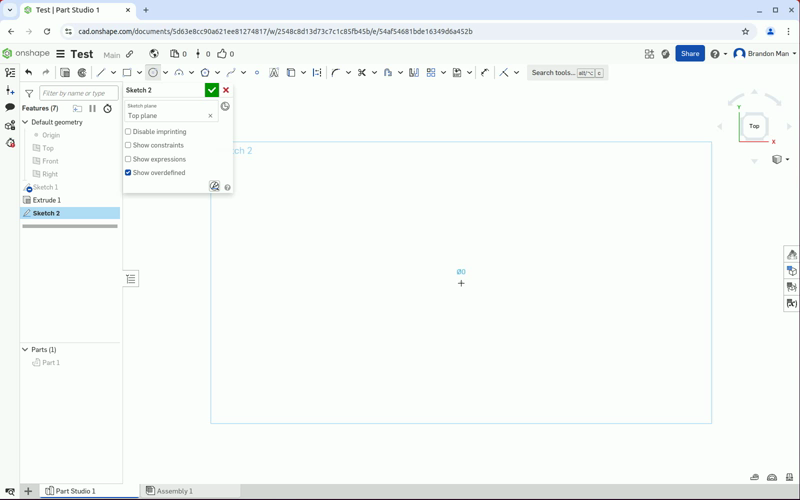
mouse_move(503, 282)
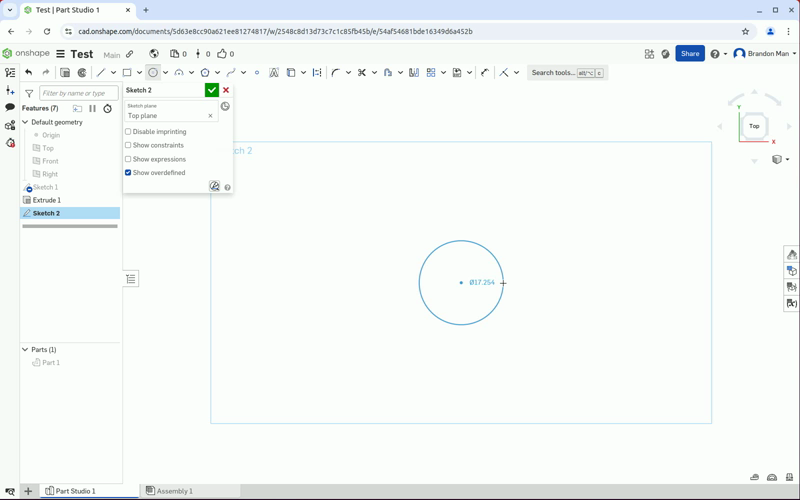
click(503, 282)
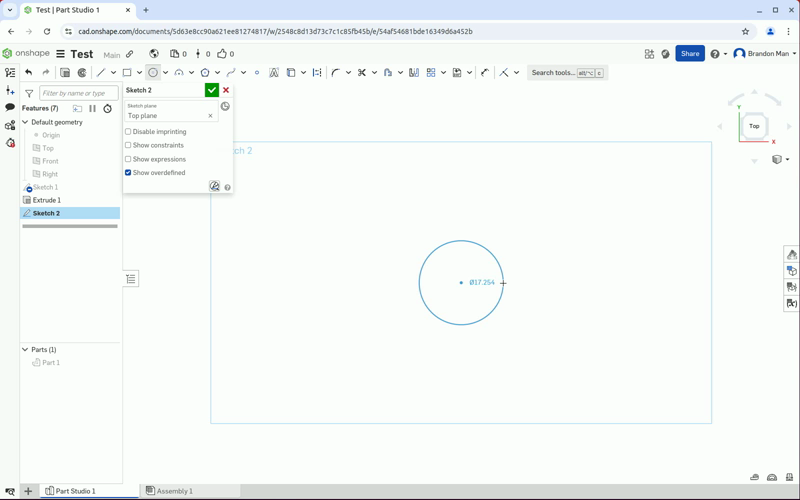
key(esc)
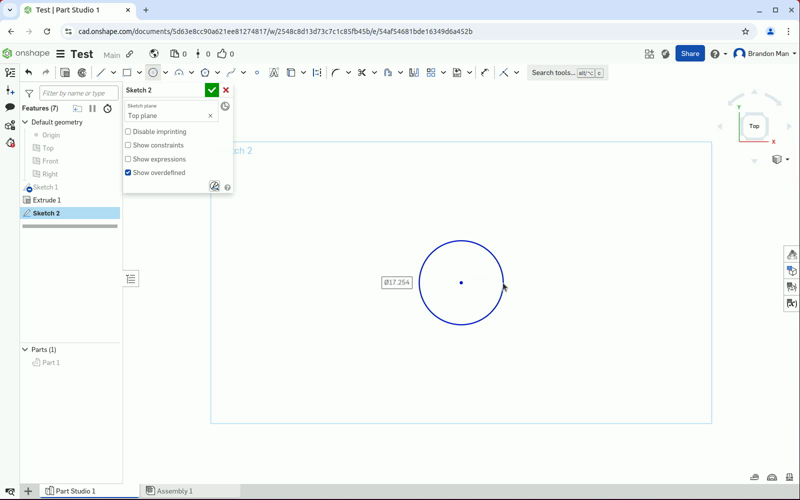
mouse_move(450, 306)
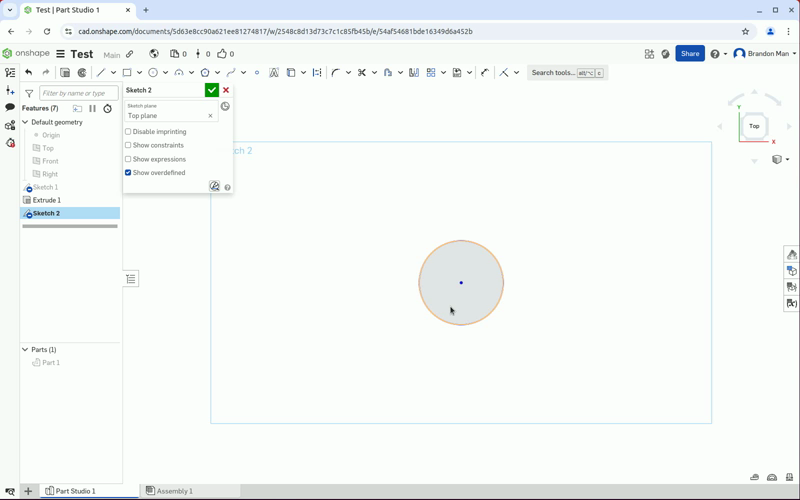
click(450, 306)
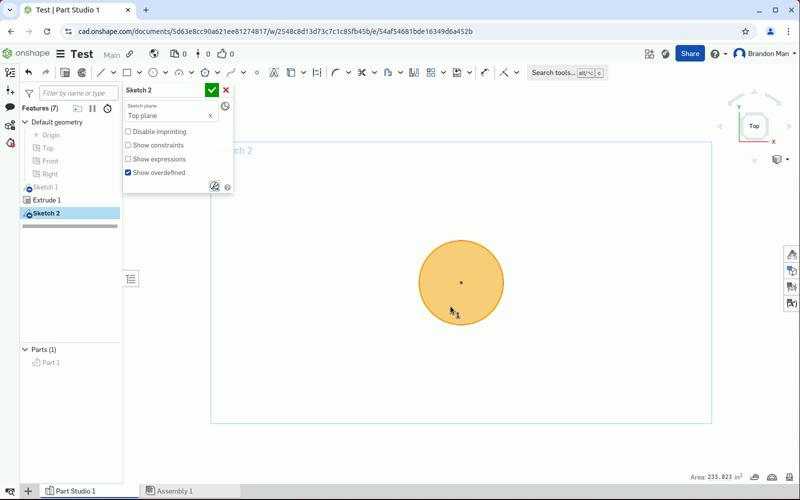
mouse_move(73, 352)
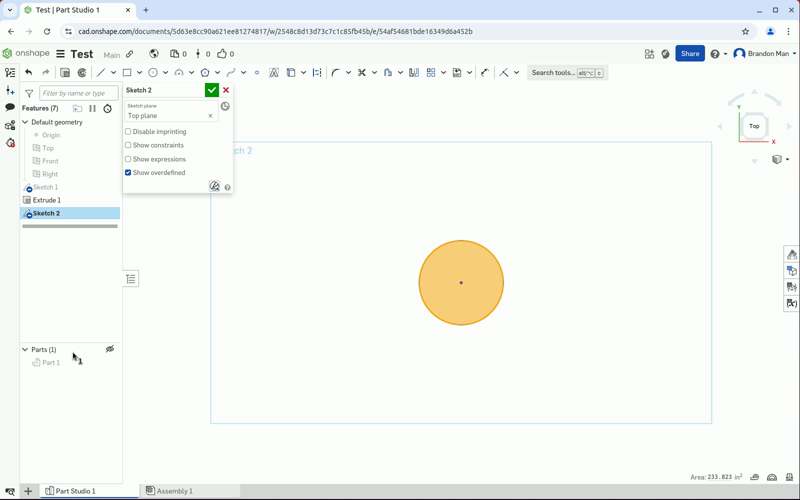
key(shift+y)
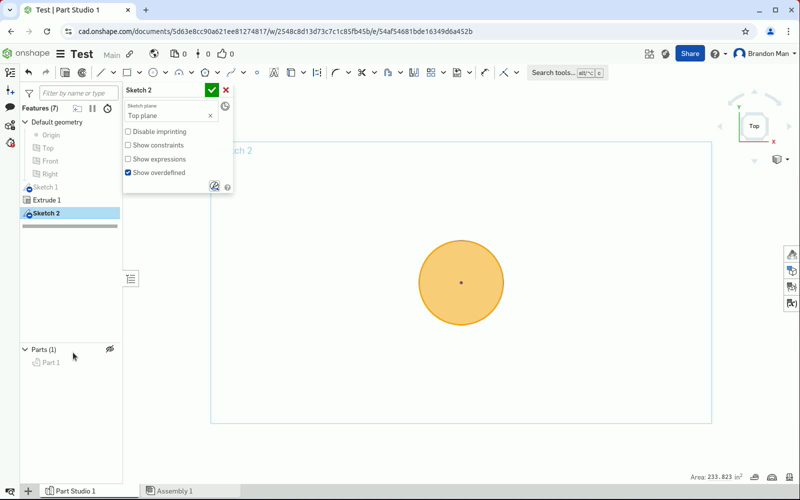
key(shift+e)
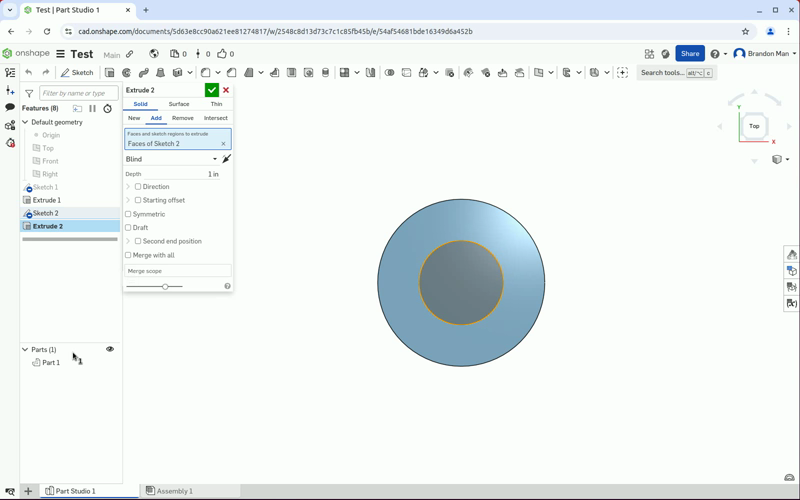
mouse_move(143, 106)
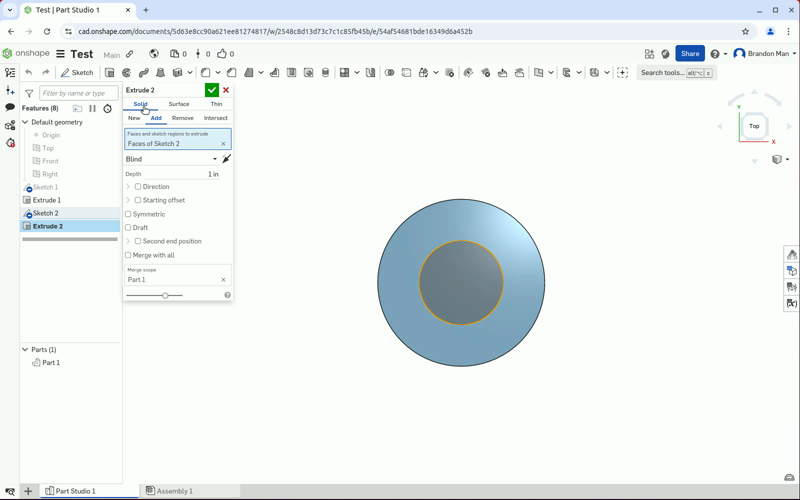
click(143, 106)
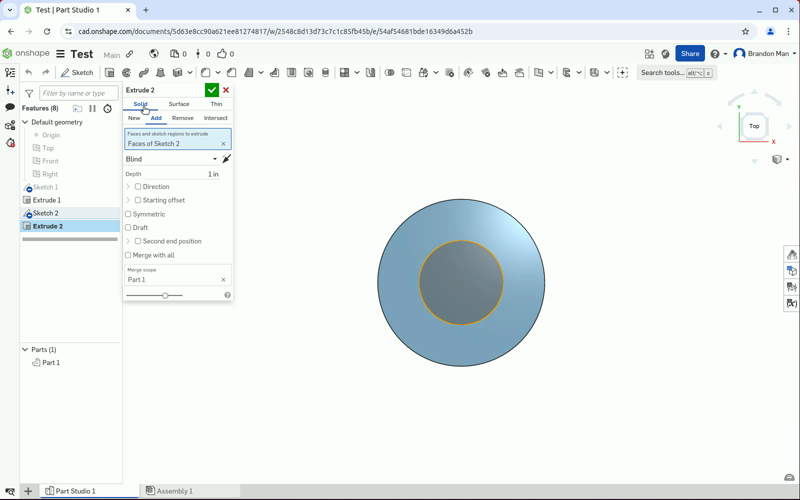
mouse_move(137, 120)
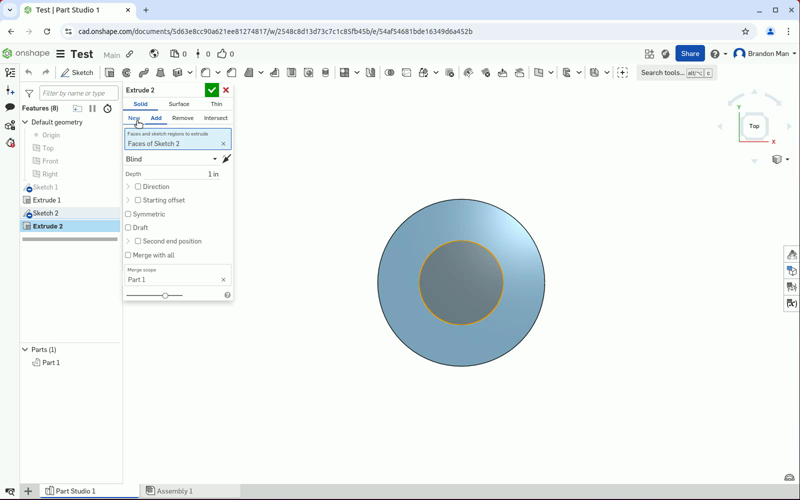
click(137, 120)
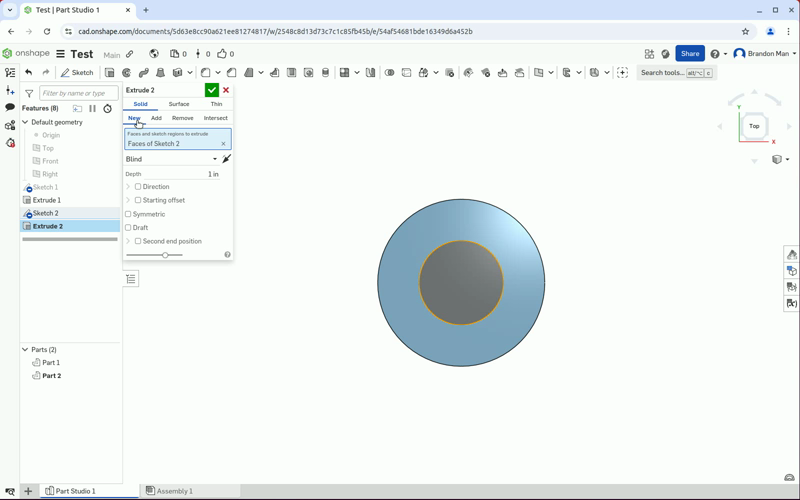
key(tab, 4)
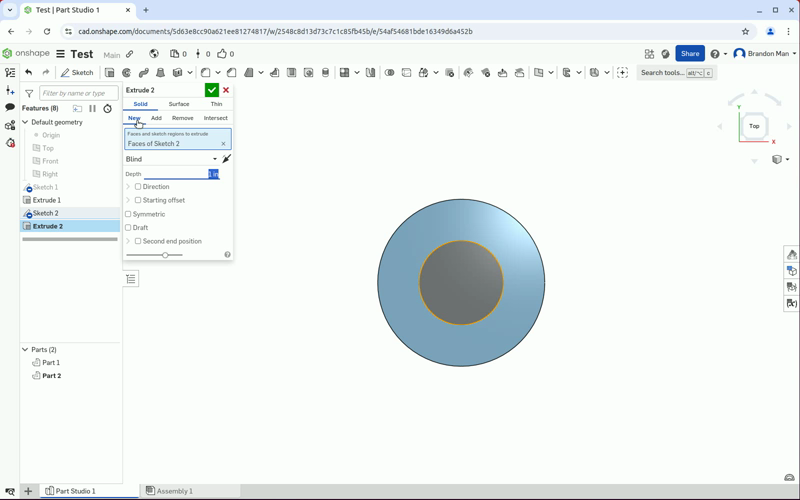
text(17.331)
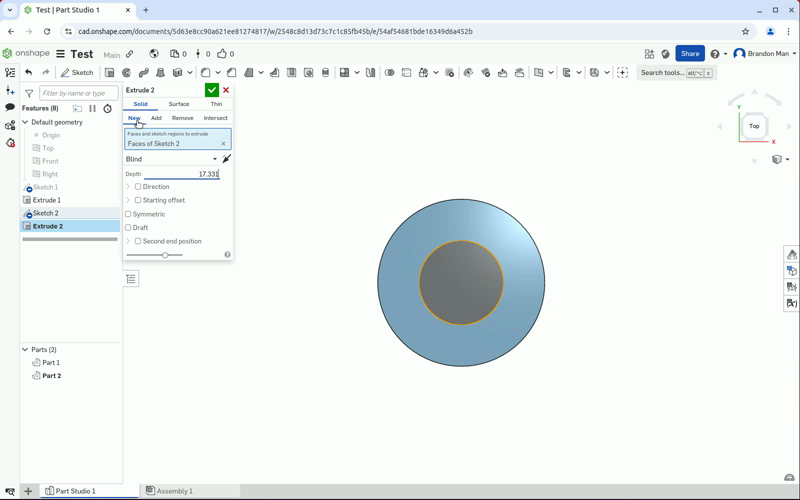
key(enter)
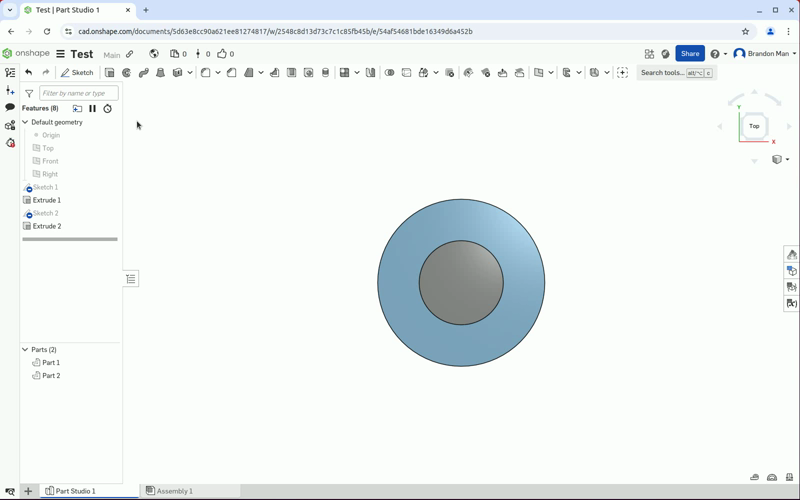
key(shift+h)
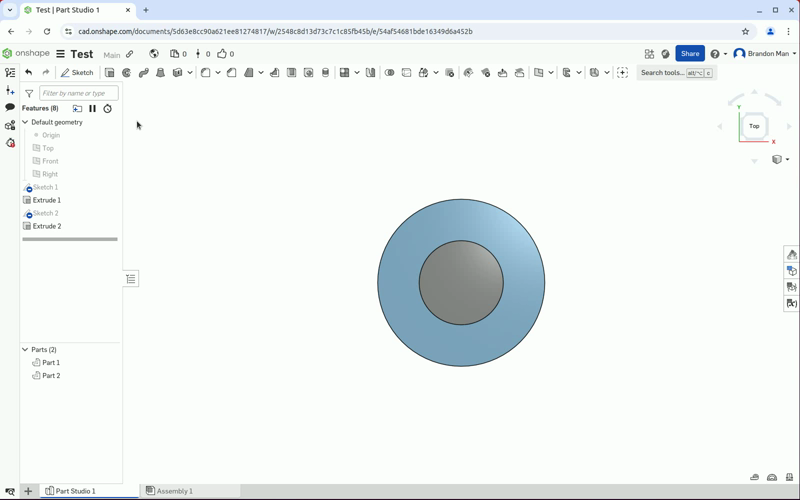
key(shift+h)
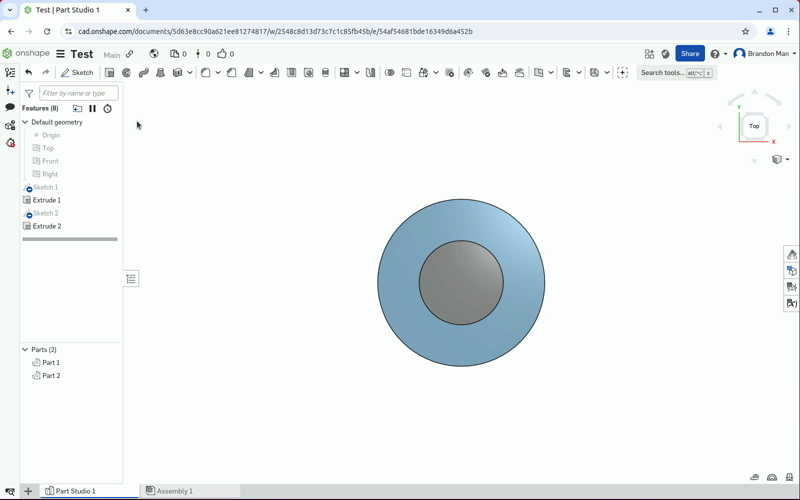
mouse_move(73, 189)
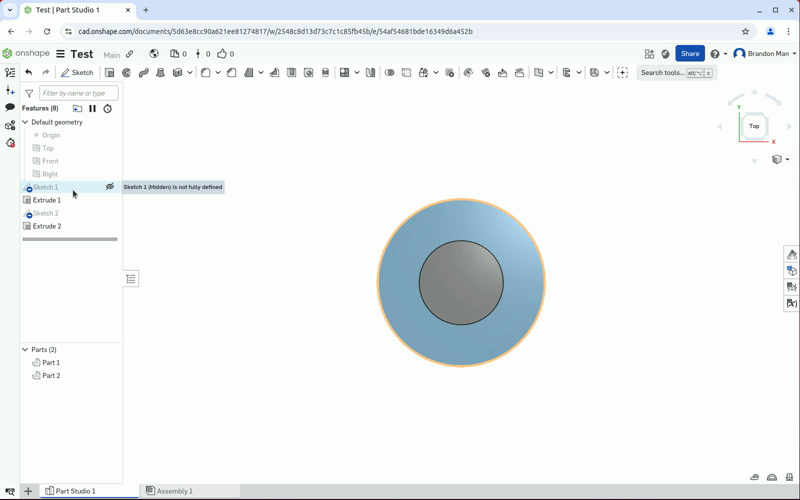
click(73, 189)
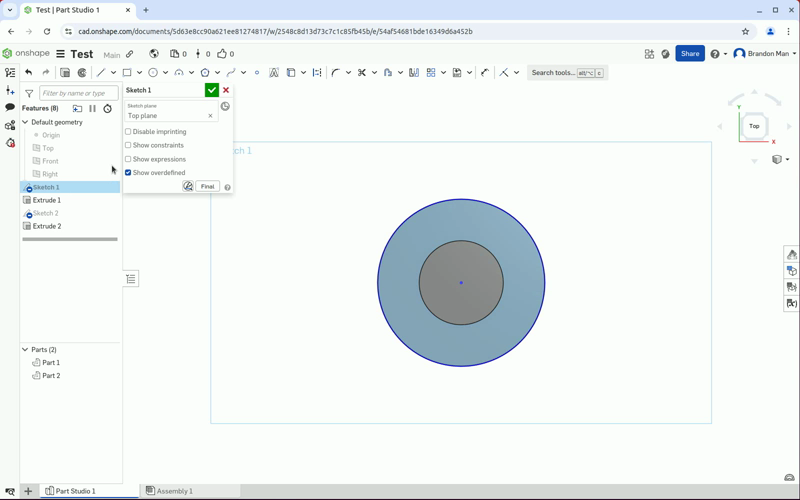
mouse_move(229, 92)
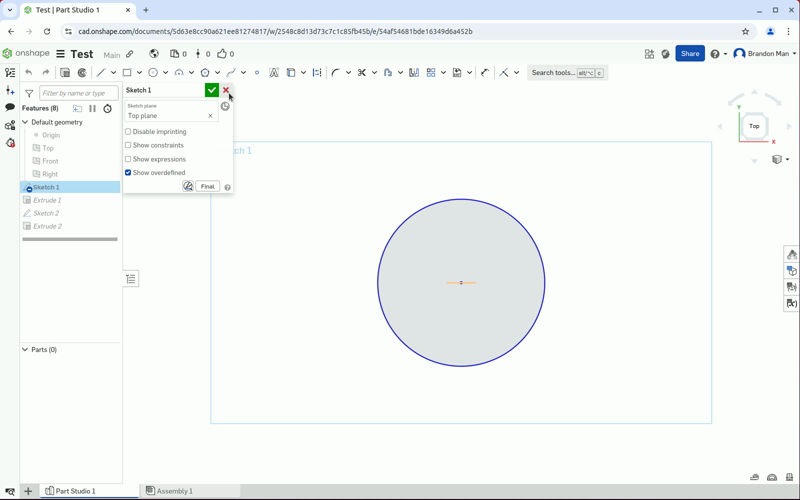
click(229, 92)
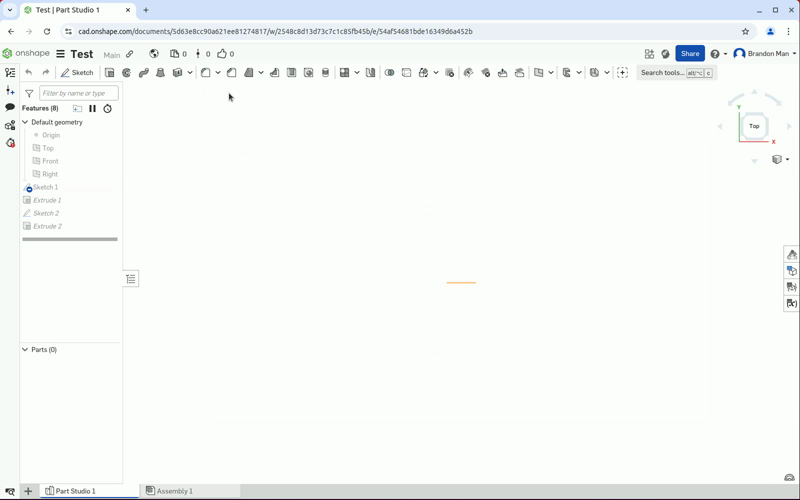
mouse_move(541, 75)
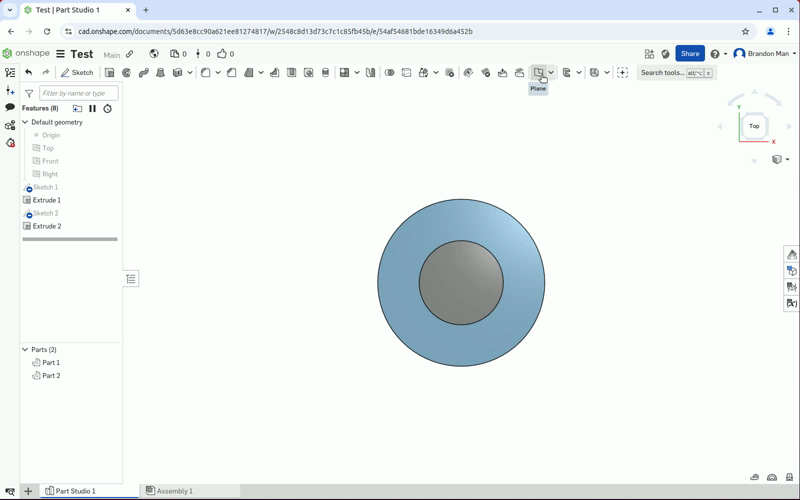
click(541, 75)
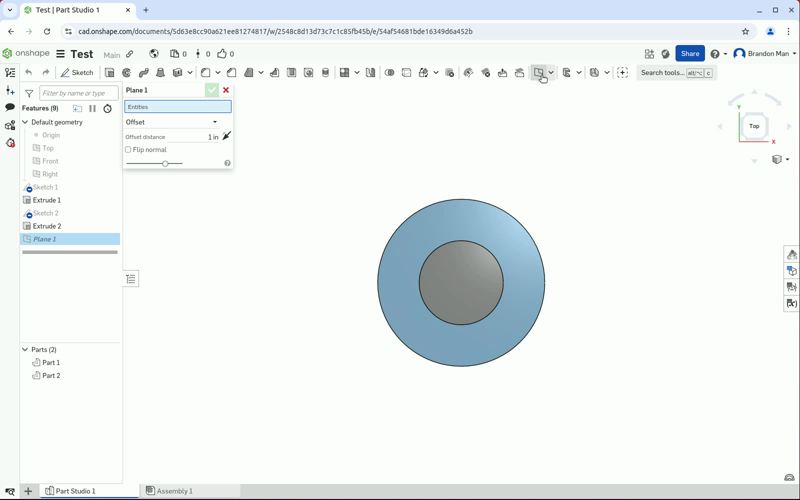
mouse_move(73, 150)
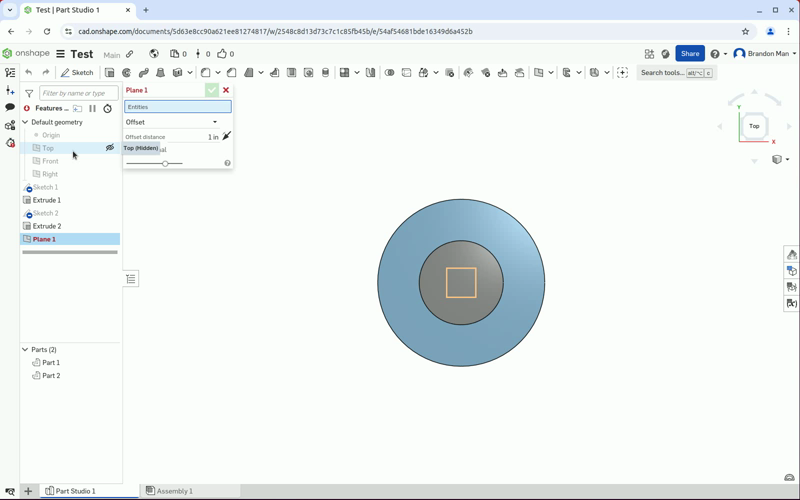
click(73, 150)
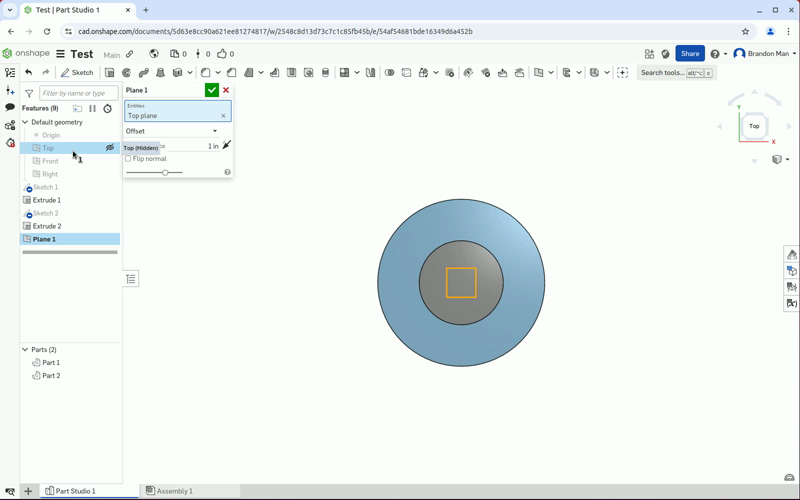
key(tab, 2)
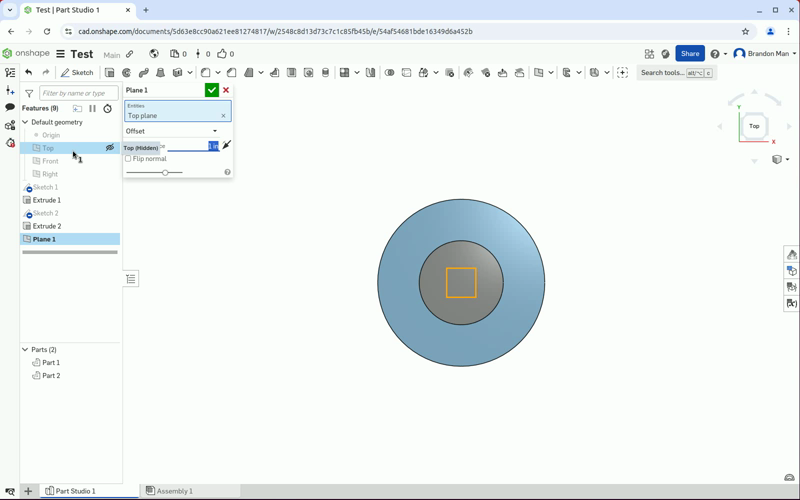
text(17.316)
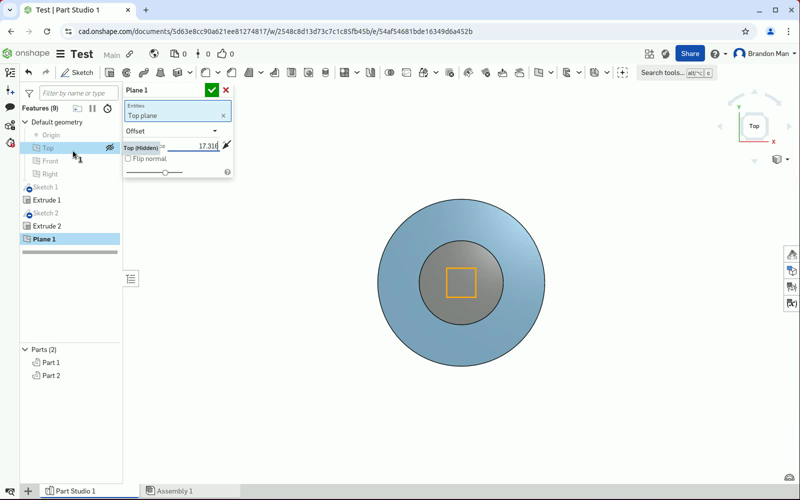
key(enter, 2)
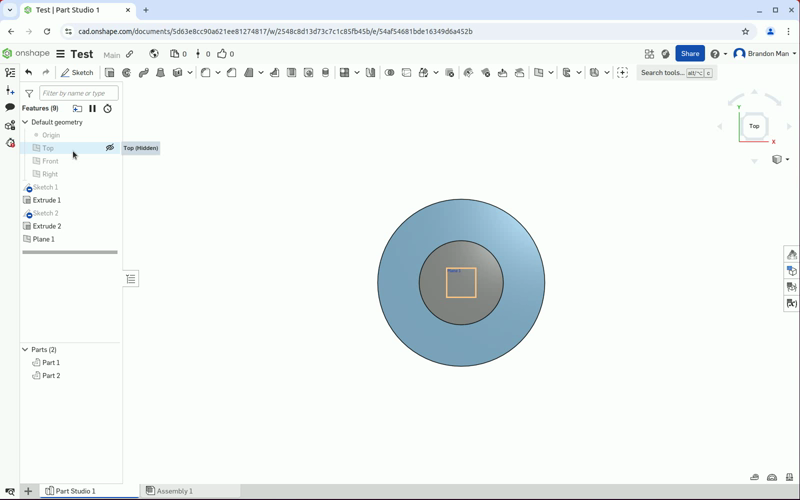
key(shift+s)
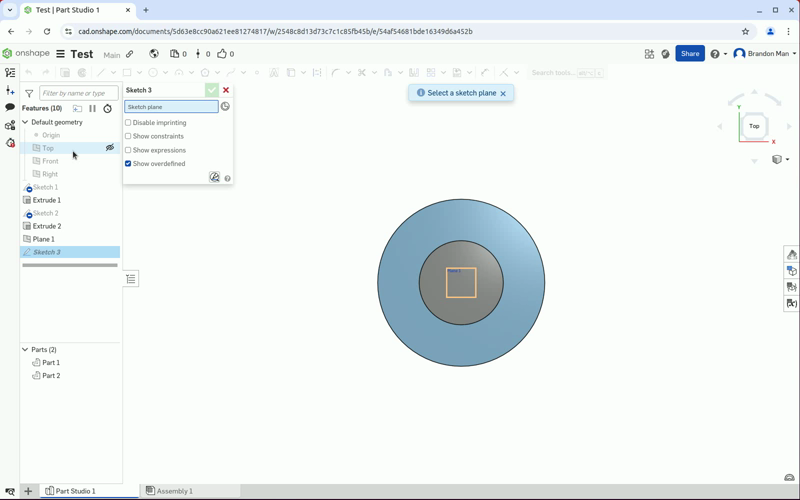
mouse_move(73, 241)
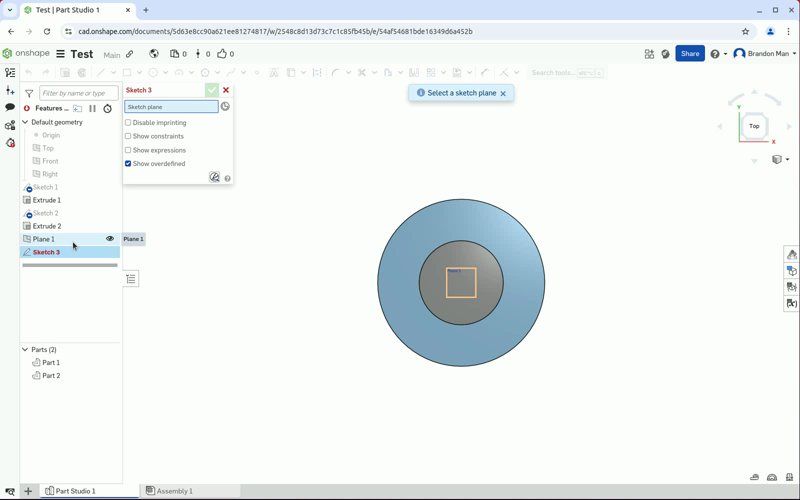
click(73, 241)
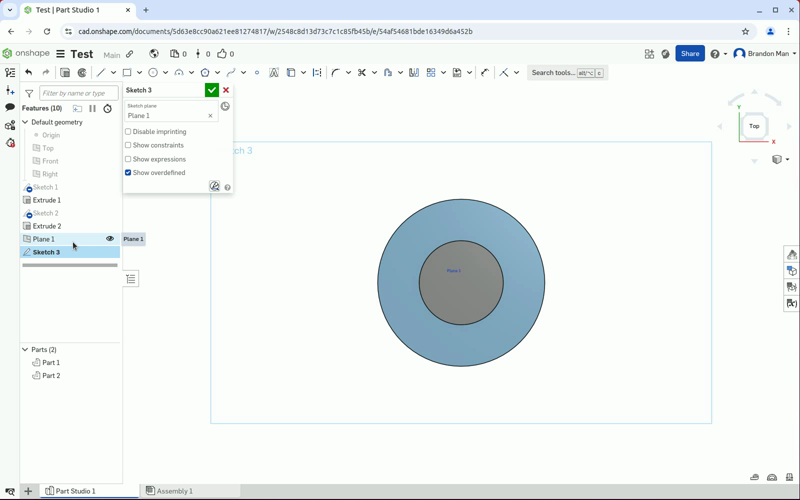
mouse_move(73, 352)
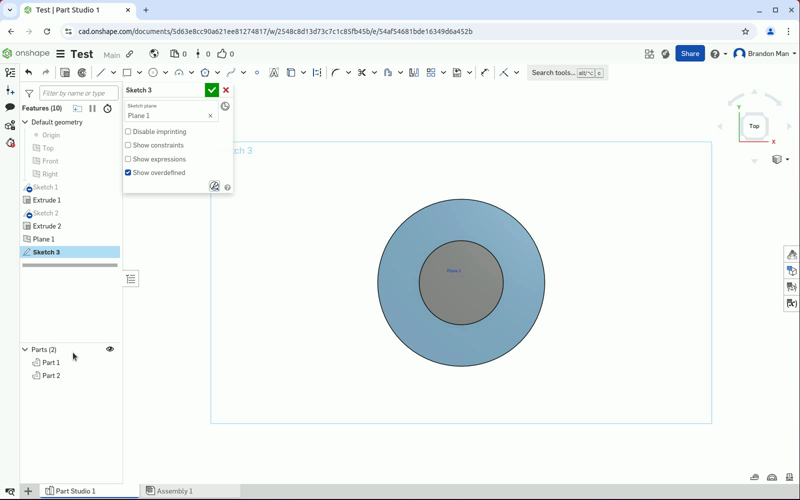
key(y)
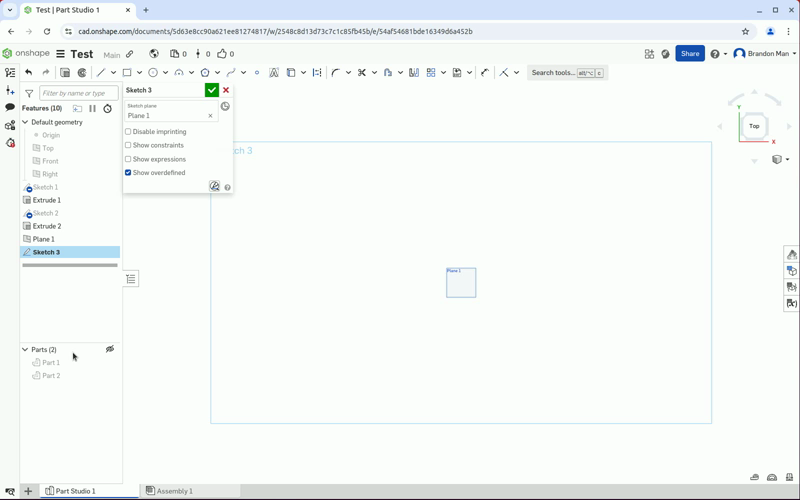
key(c)
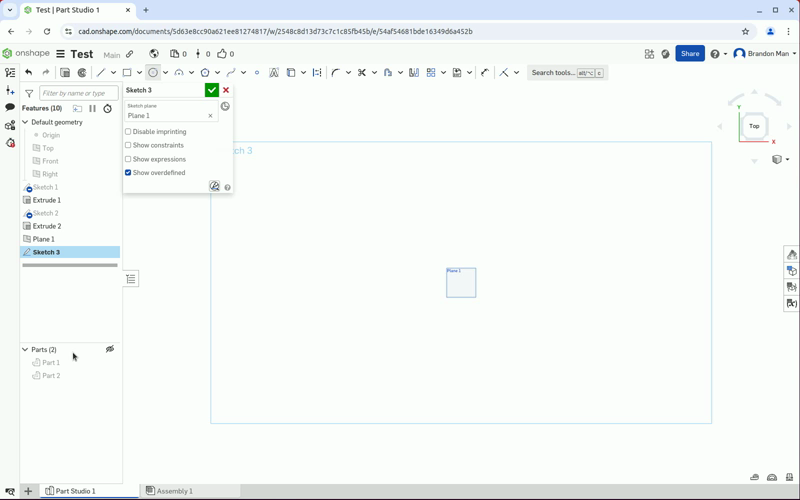
key_down(shift)
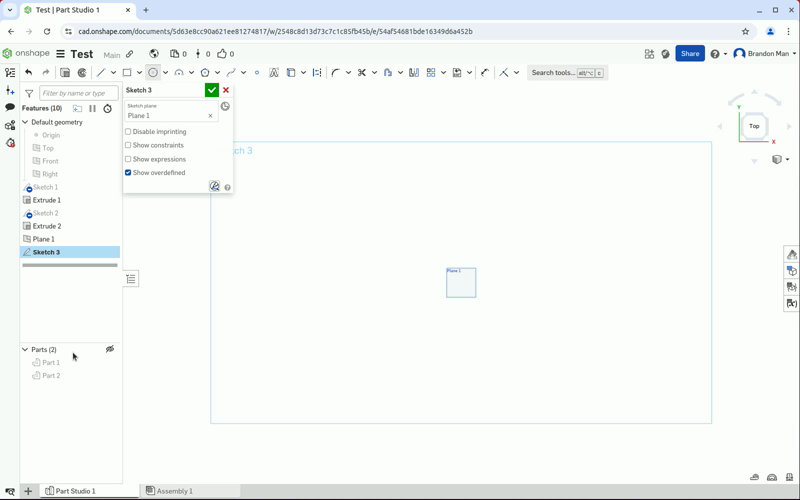
mouse_move(461, 282)
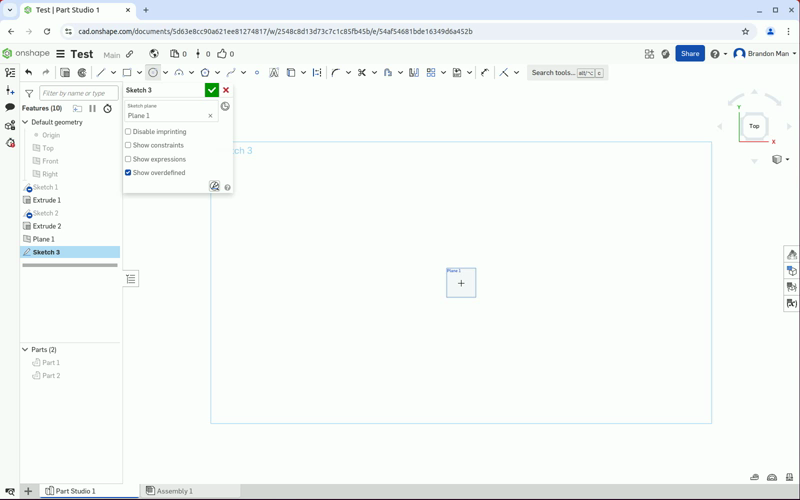
click(461, 282)
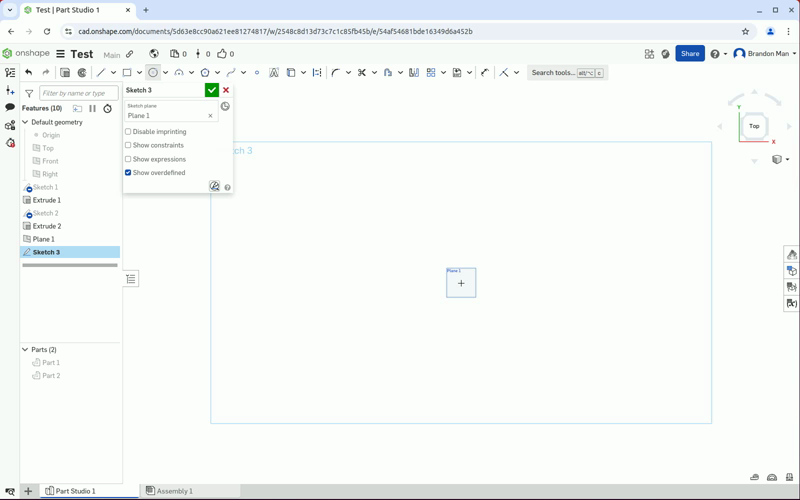
key_up(shift)
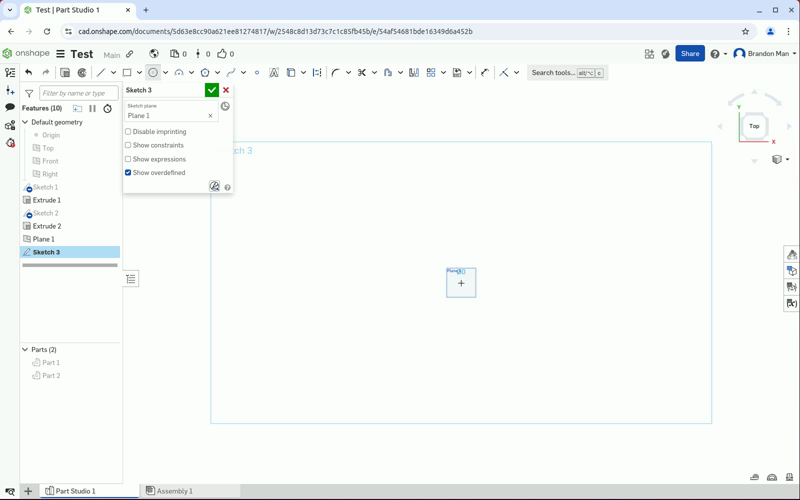
mouse_move(485, 282)
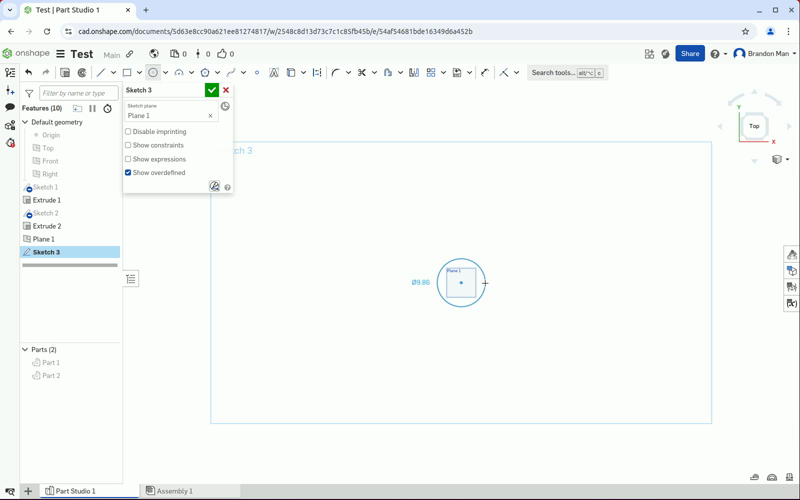
click(485, 282)
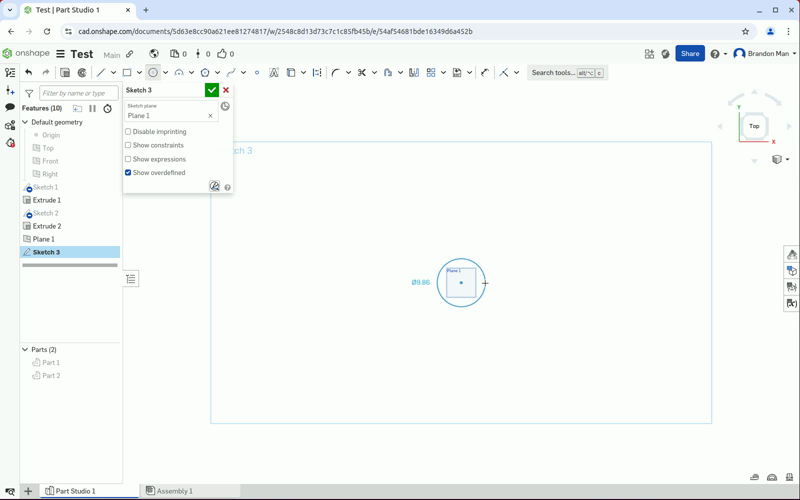
key(esc)
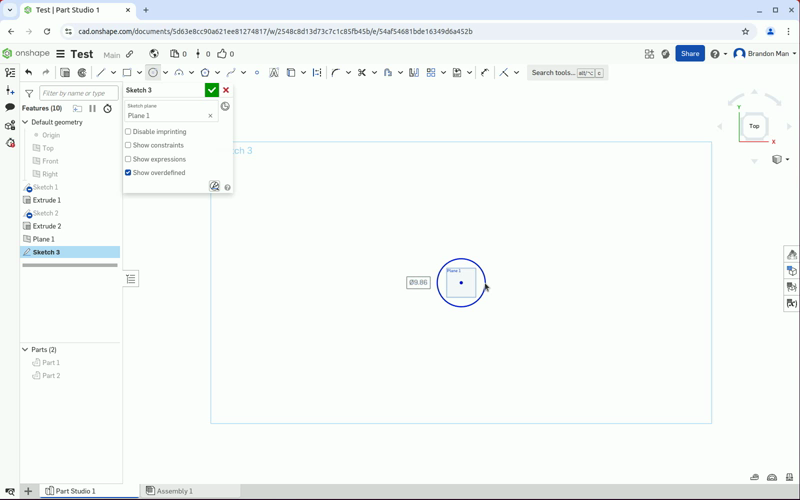
mouse_move(483, 280)
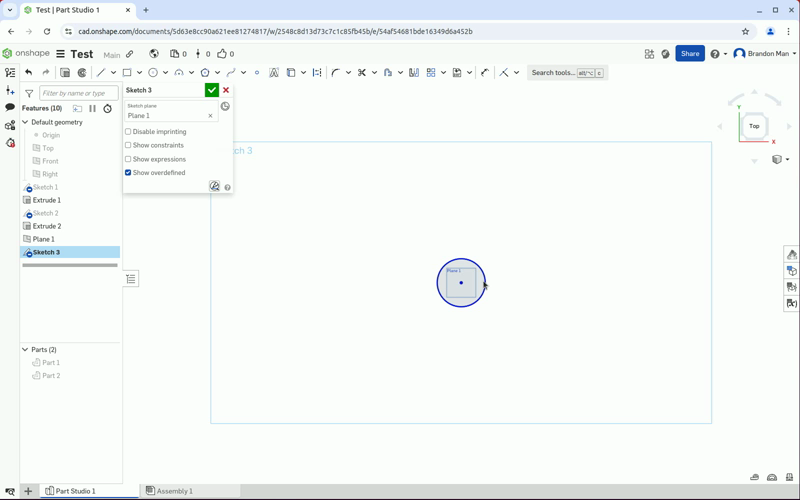
click(483, 280)
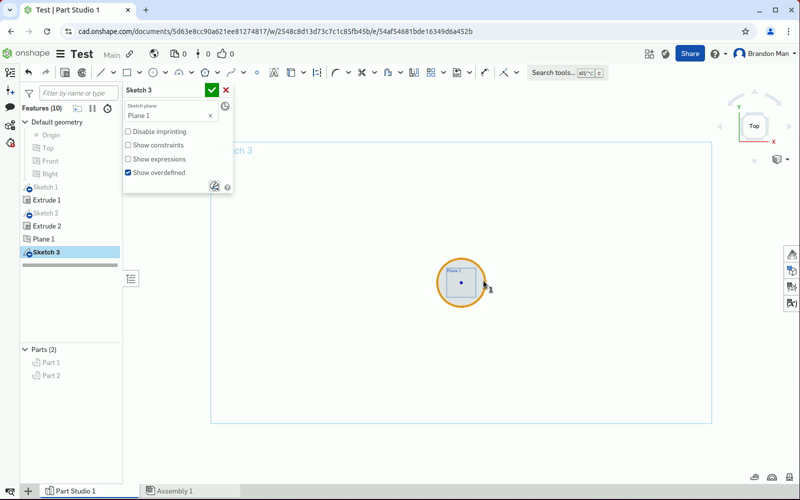
mouse_move(73, 352)
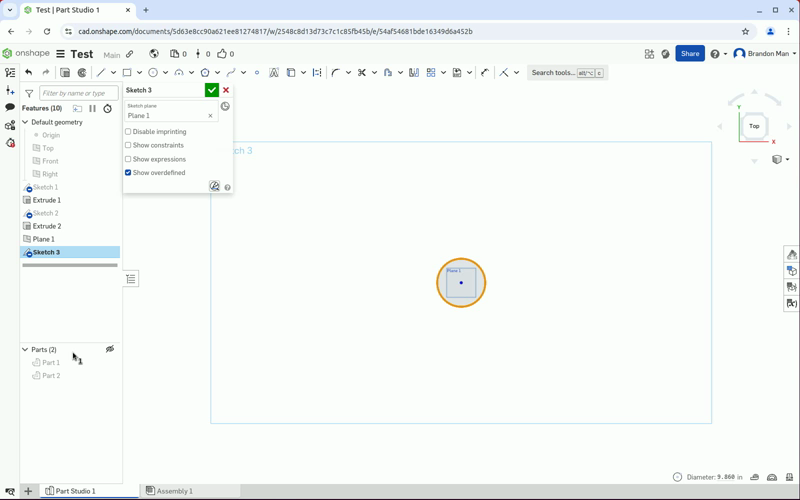
key(shift+y)
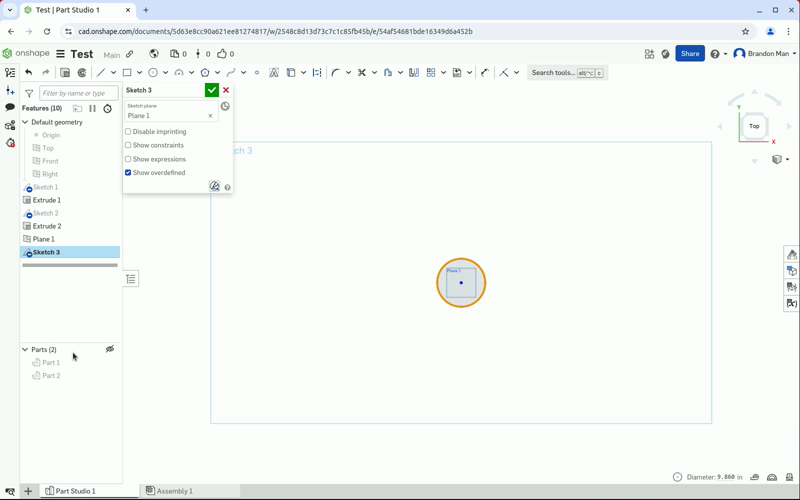
key(shift+e)
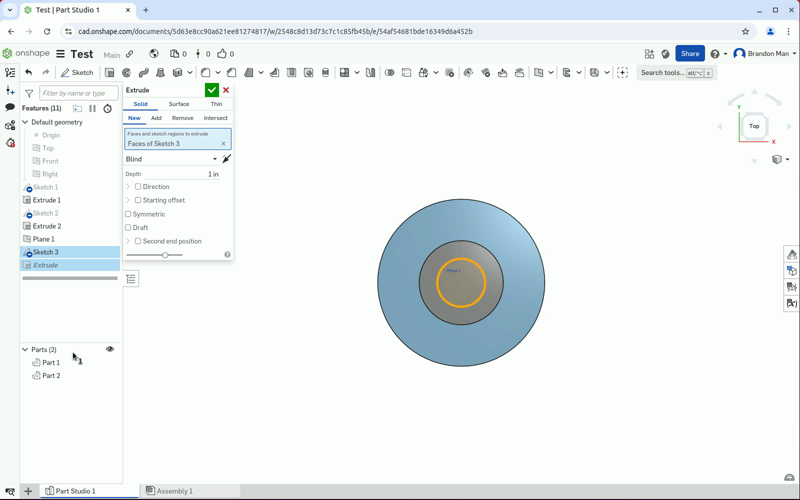
mouse_move(143, 106)
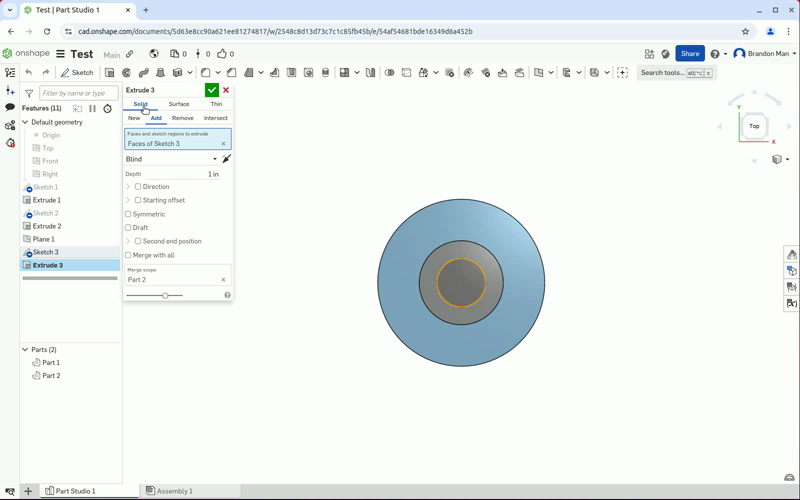
click(143, 106)
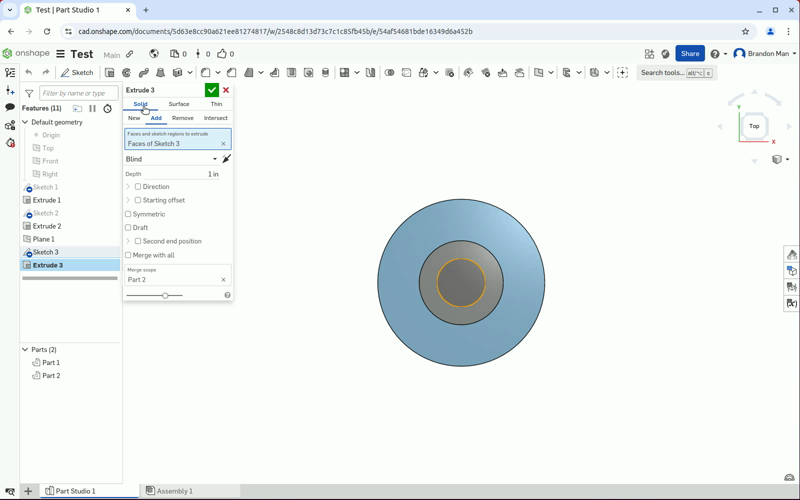
mouse_move(137, 120)
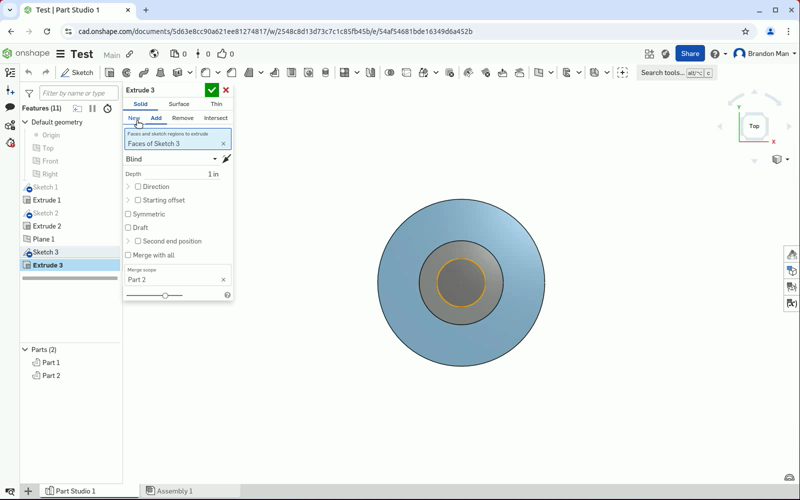
click(137, 120)
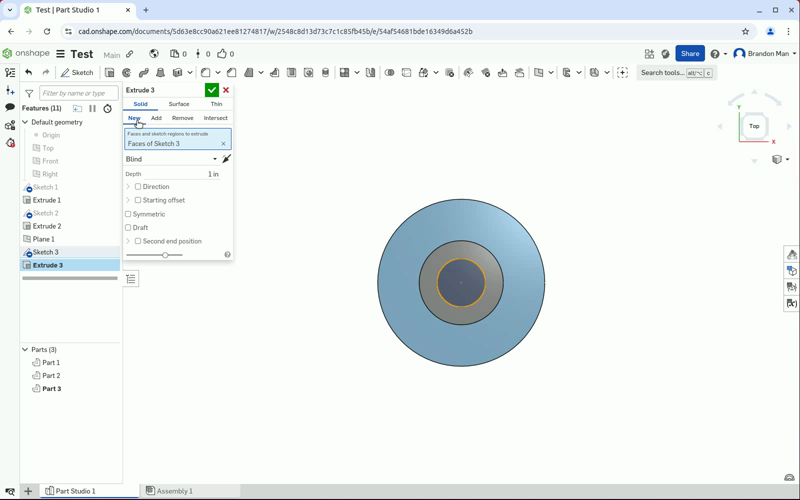
key(tab, 4)
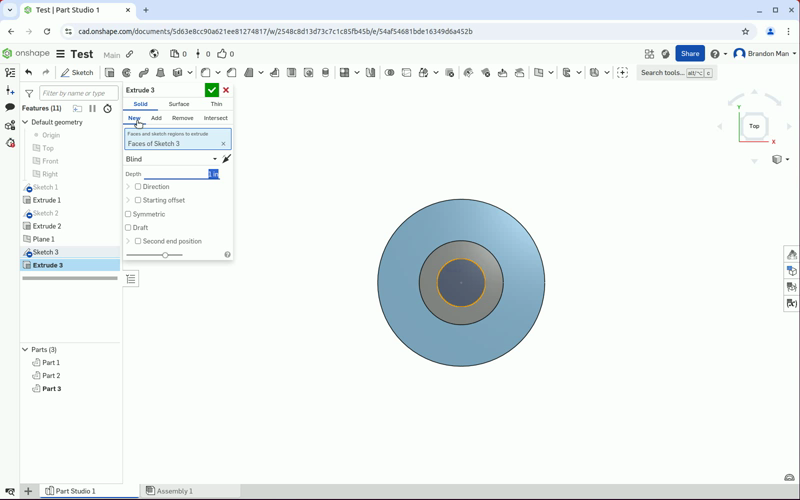
text(5.777)
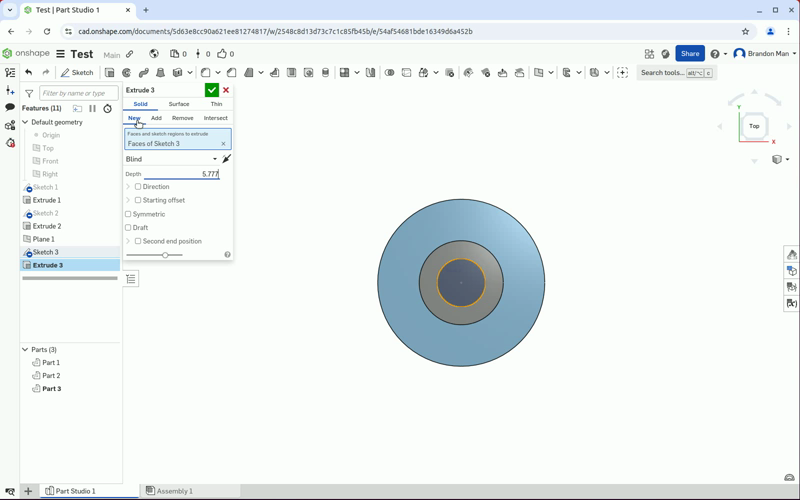
key(enter)
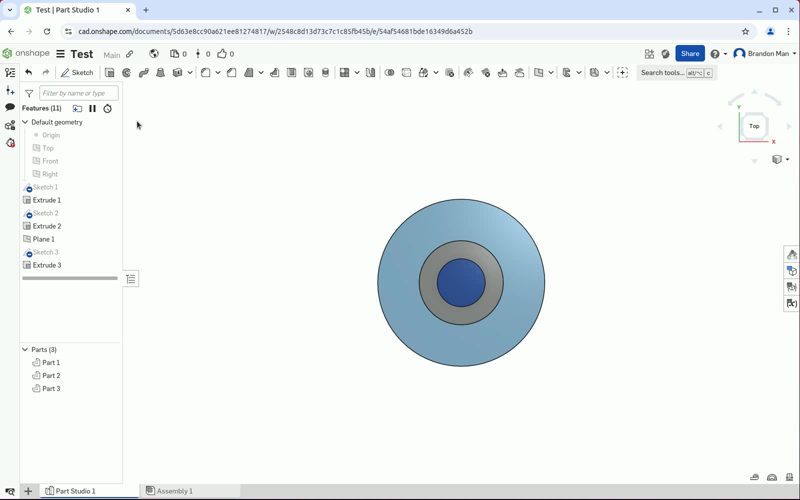
key(shift+h)
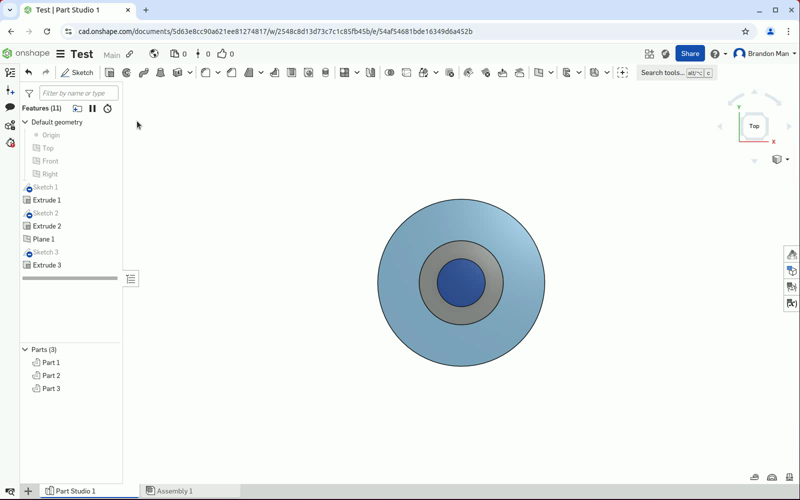
key(shift+h)
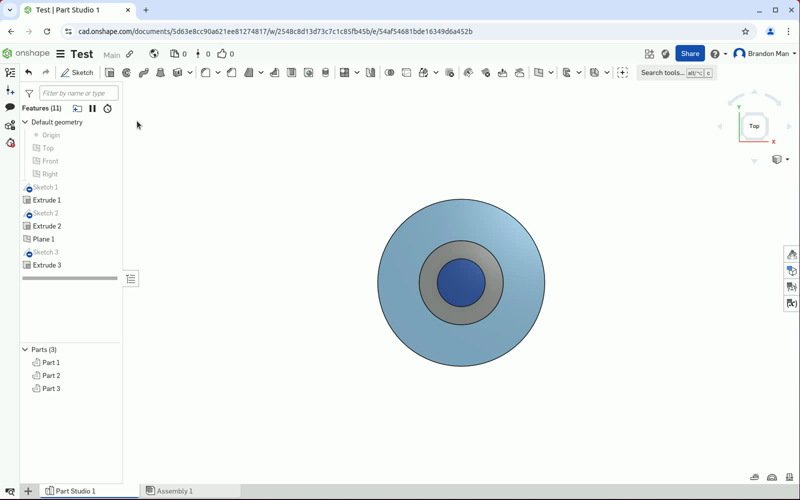
key(shift+7)
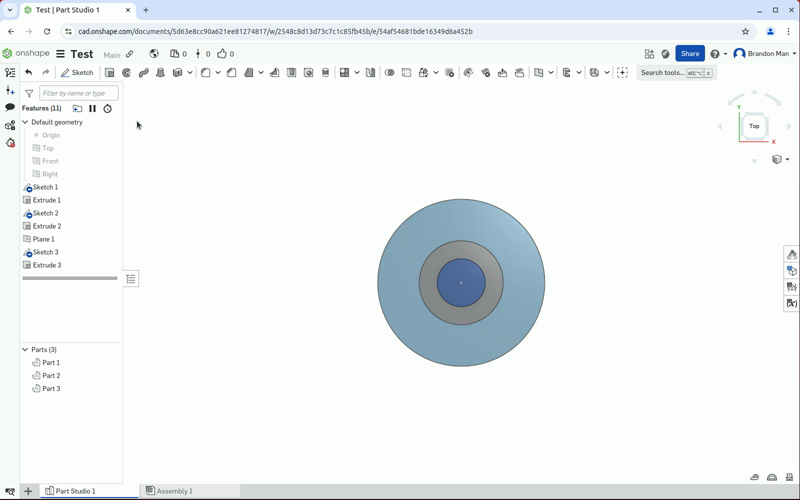
key(up, 3)
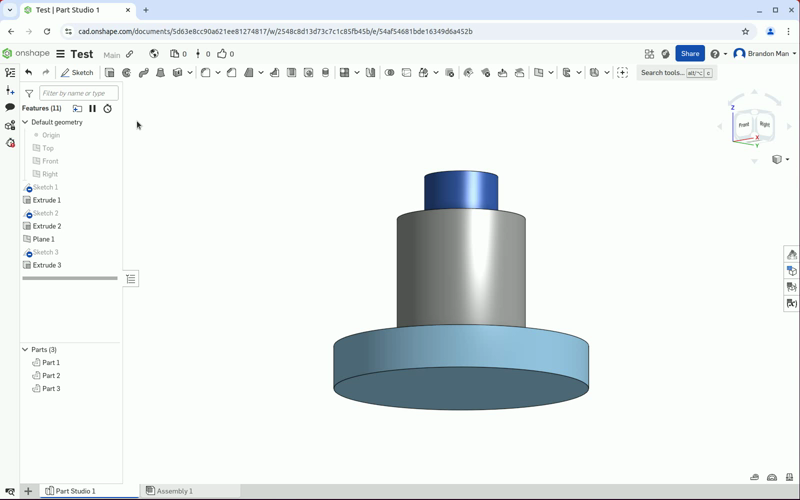
key(left, 3)
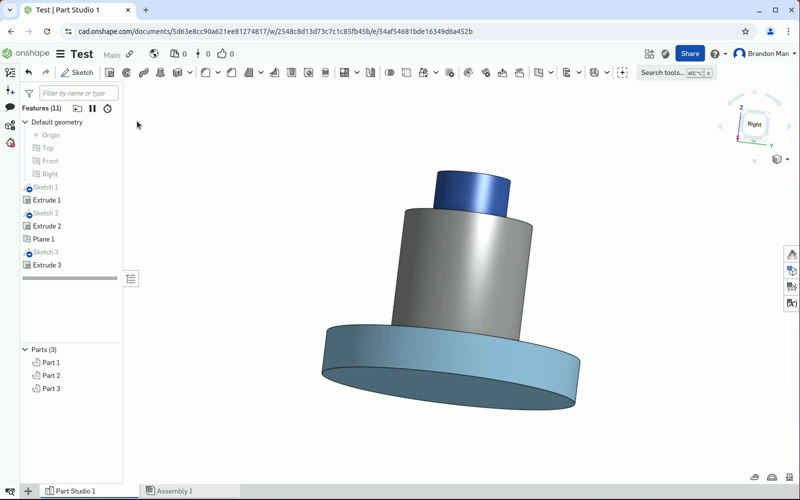
key(right, 3)
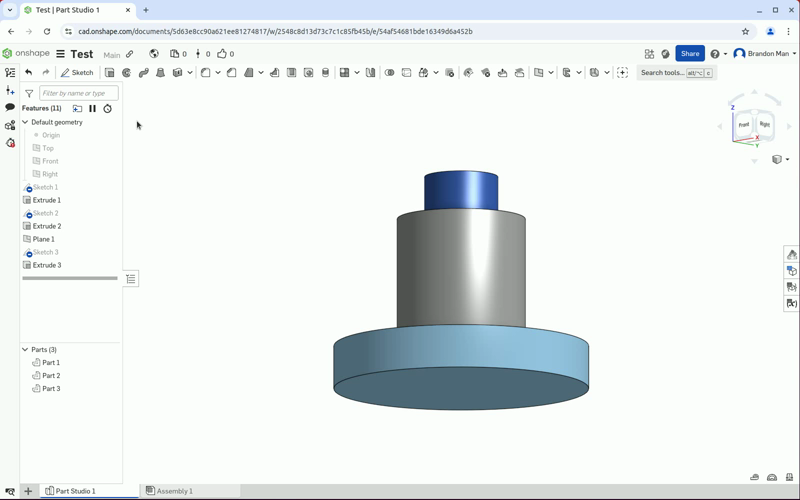
key(down, 3)
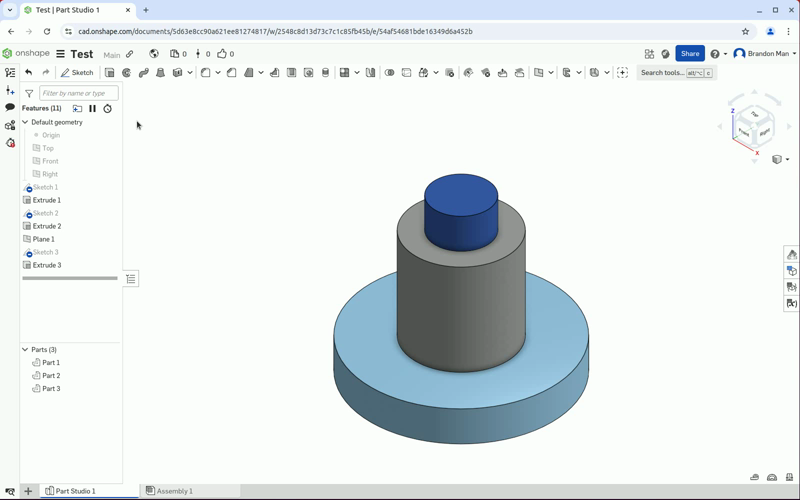
mouse_move(73, 189)
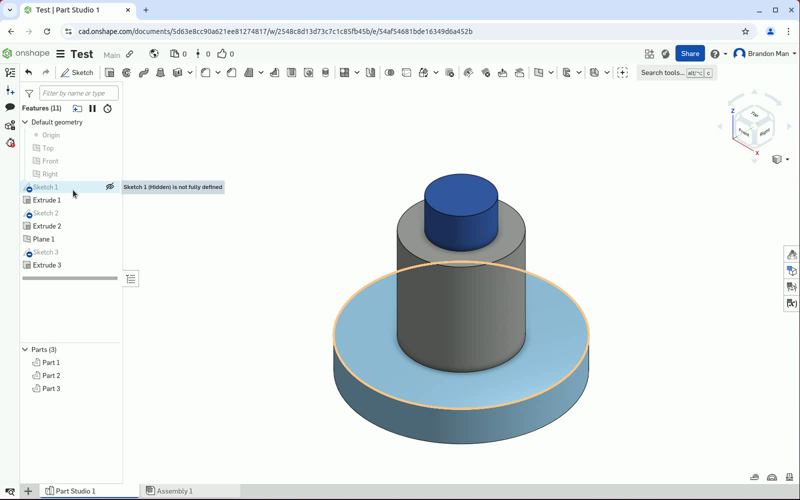
click(73, 189)